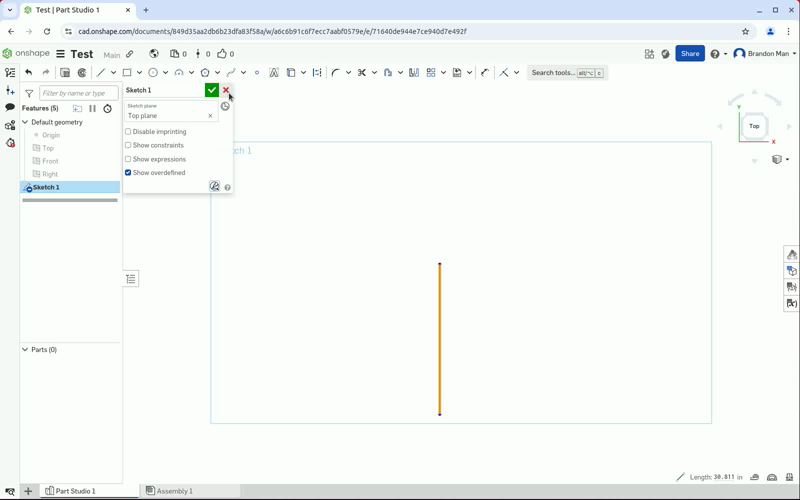
key(shift+h)
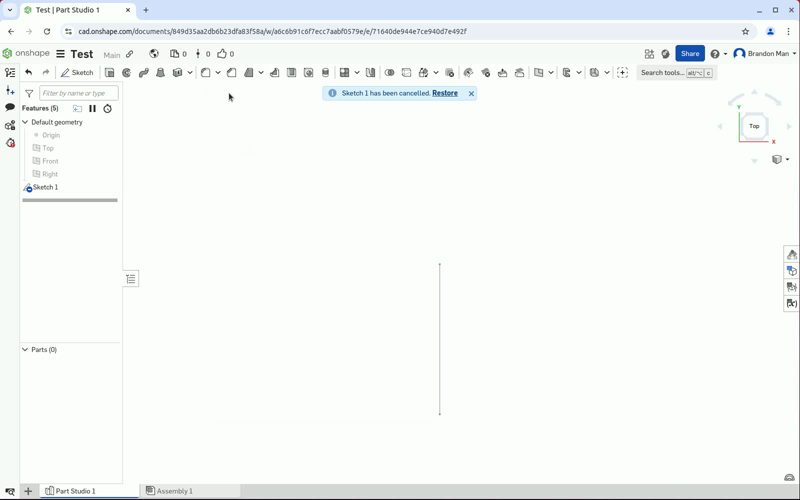
key(shift+s)
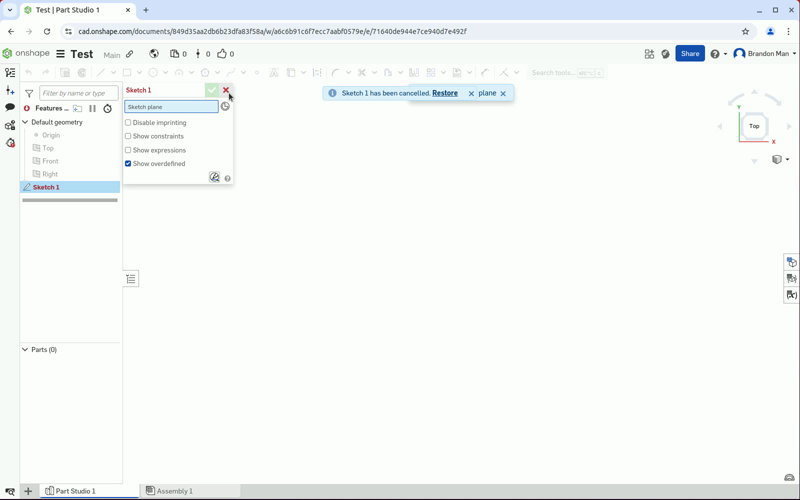
mouse_move(73, 150)
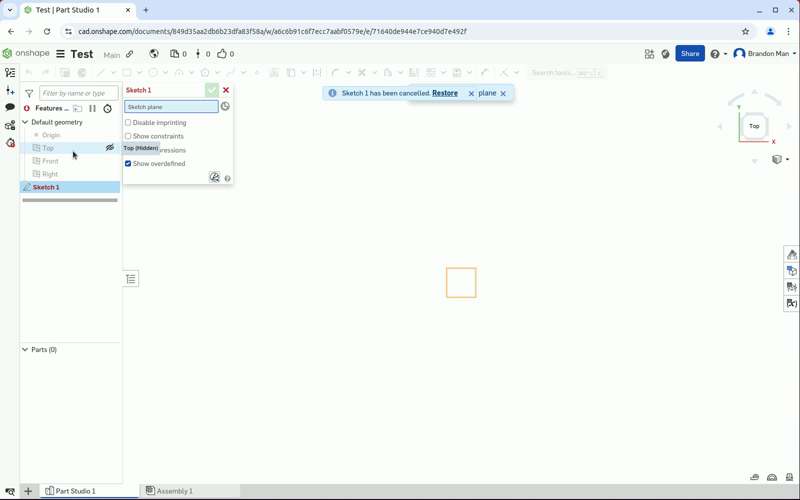
click(73, 150)
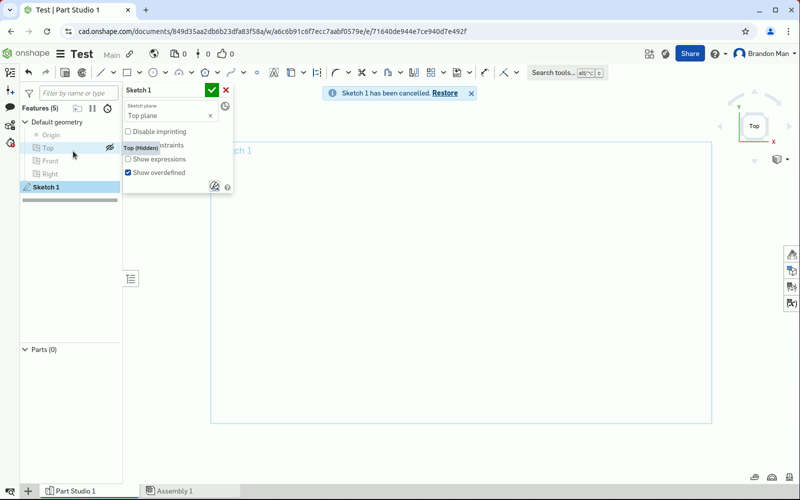
mouse_move(73, 352)
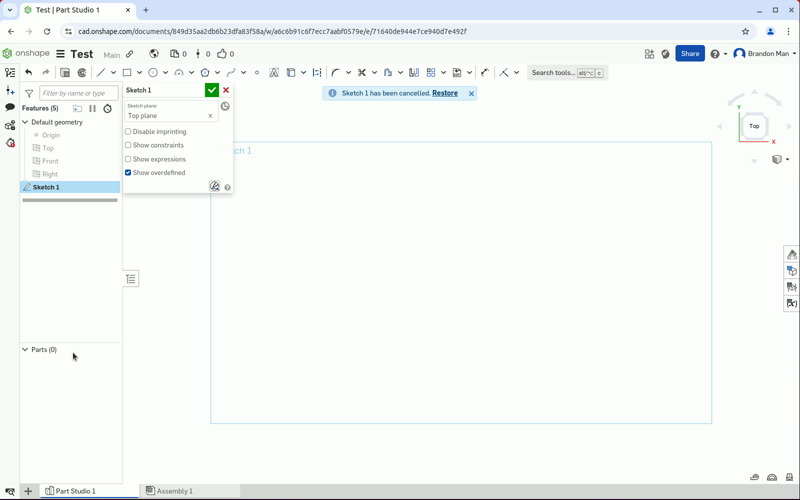
key(y)
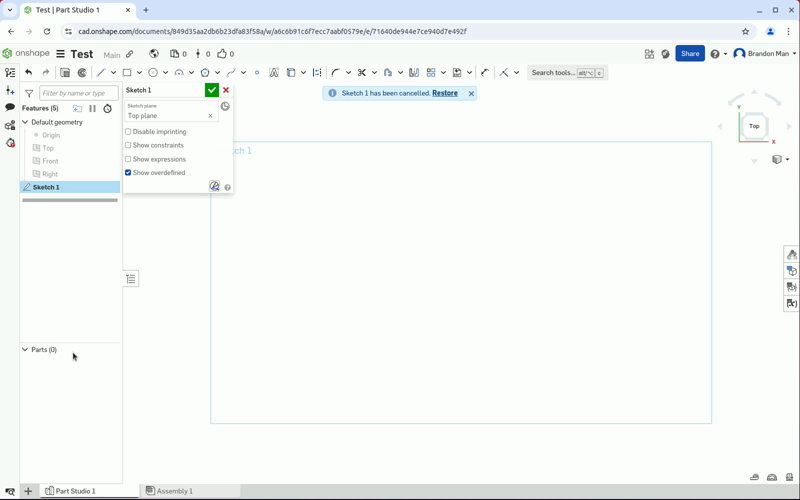
key(c)
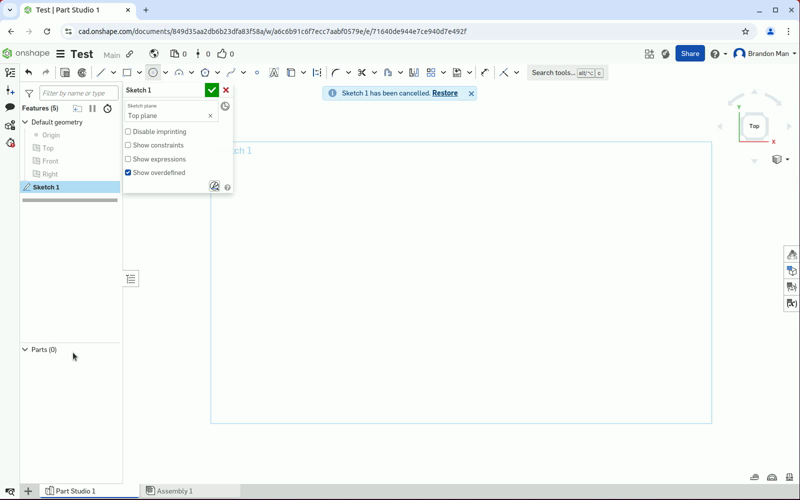
key_down(shift)
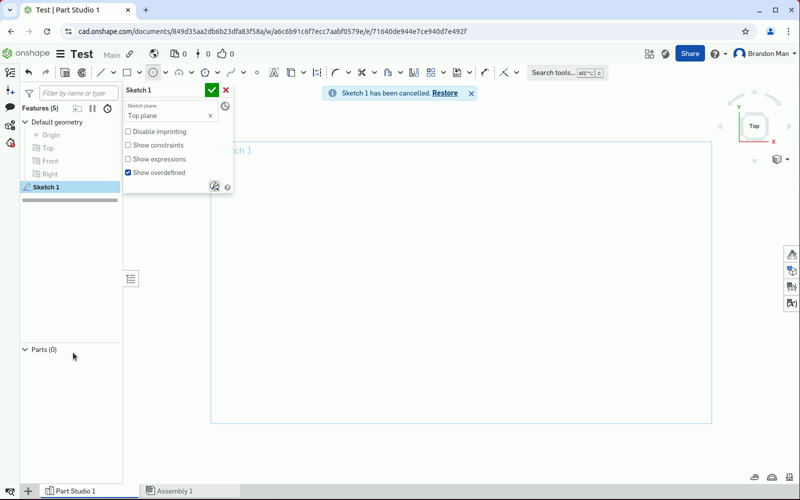
mouse_move(461, 282)
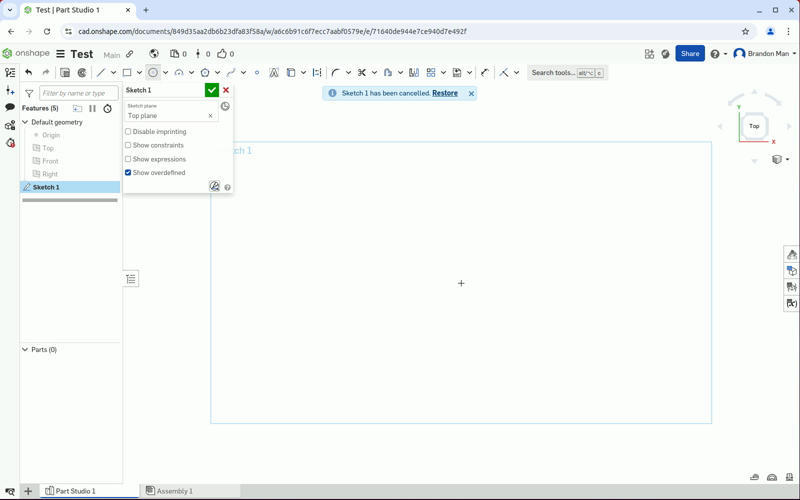
click(461, 282)
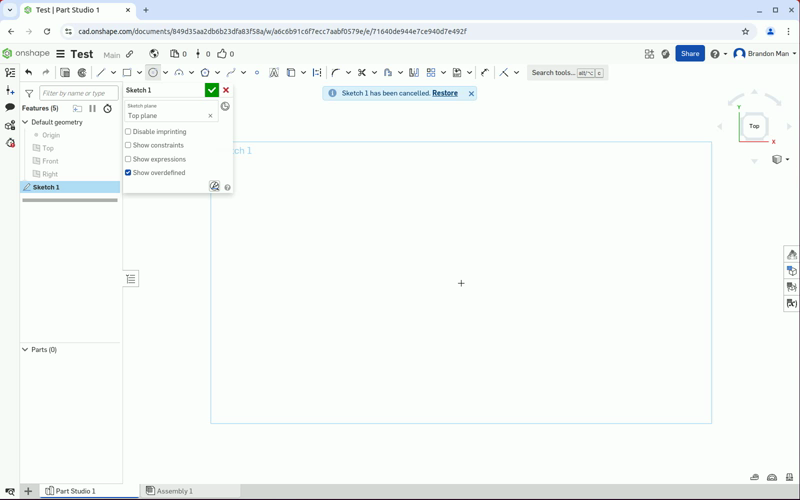
key_up(shift)
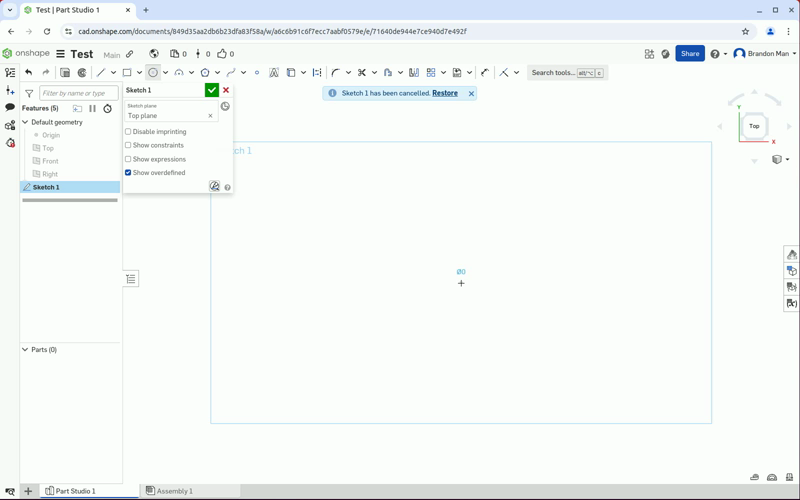
mouse_move(574, 282)
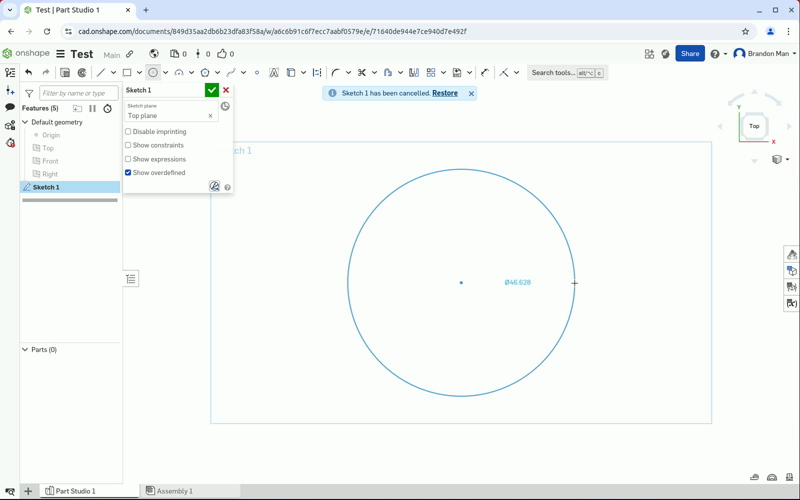
click(574, 282)
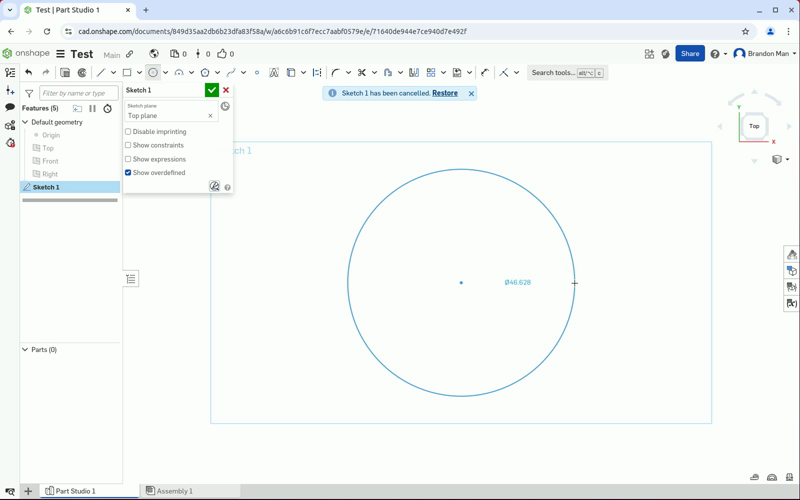
key(esc)
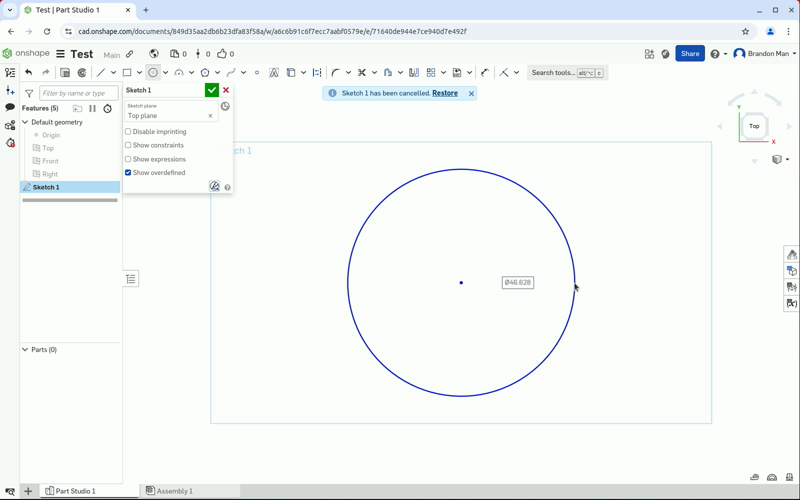
mouse_move(446, 343)
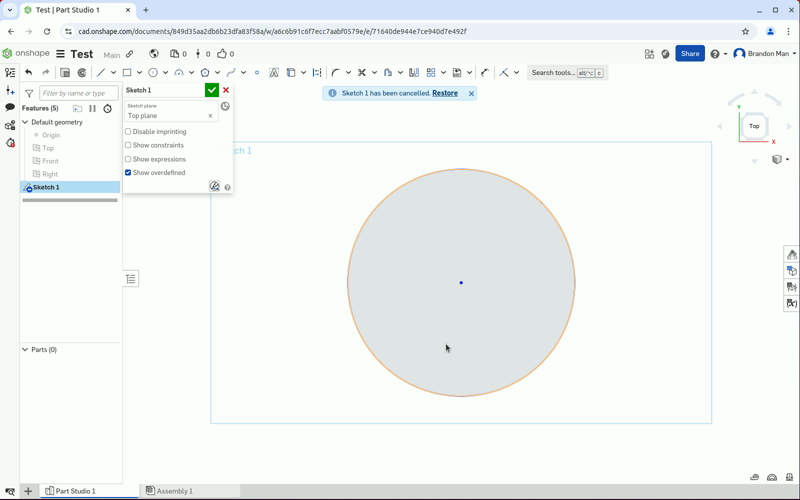
click(446, 343)
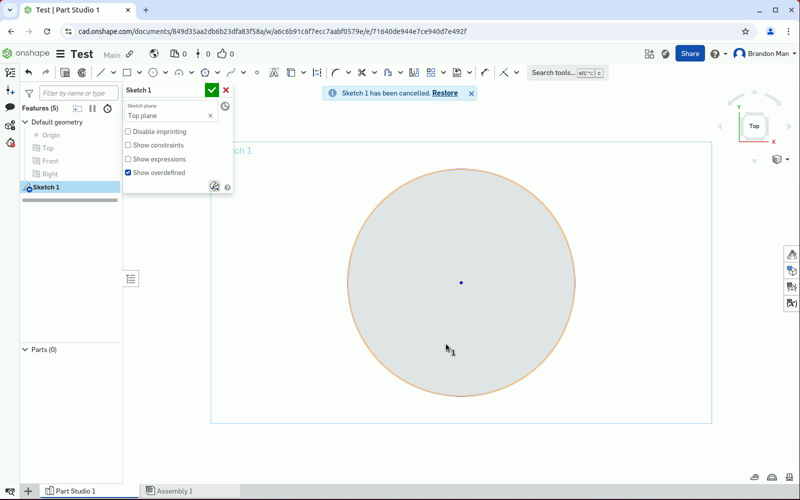
mouse_move(73, 352)
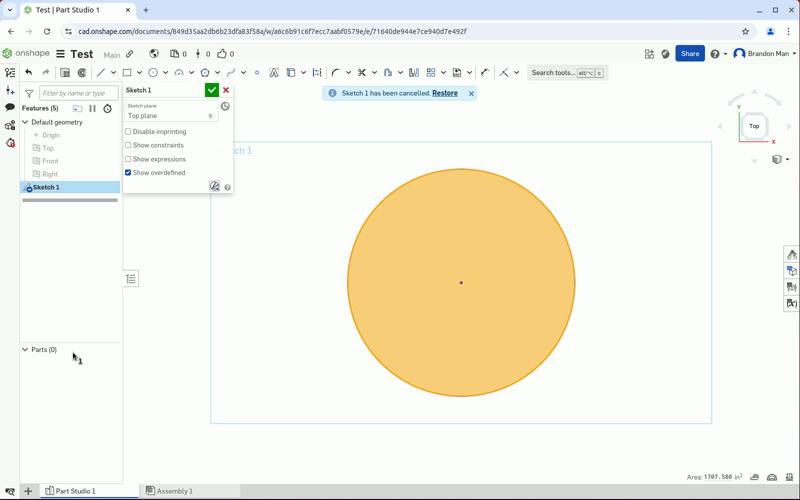
key(shift+y)
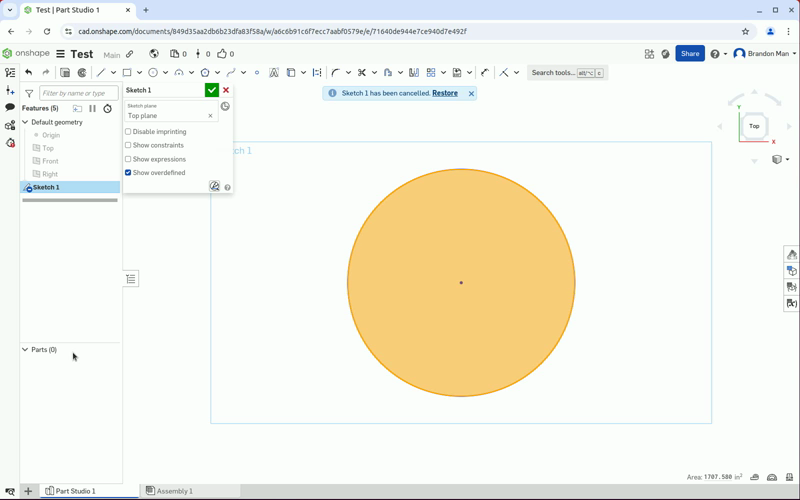
key(shift+e)
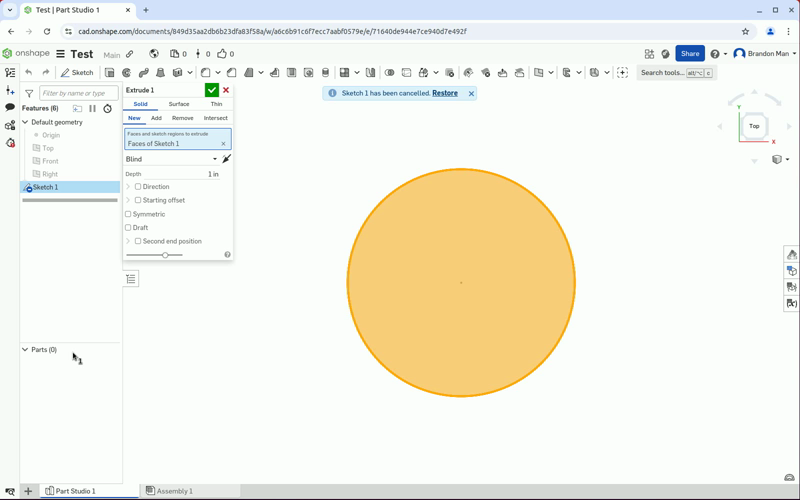
mouse_move(143, 106)
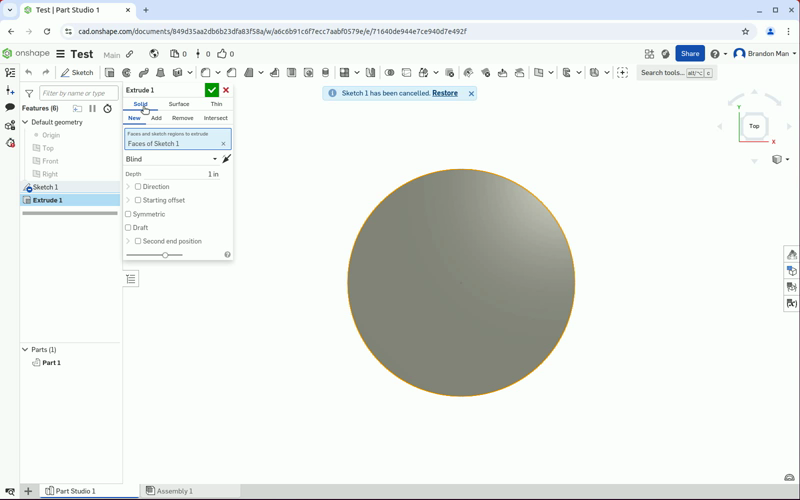
click(143, 106)
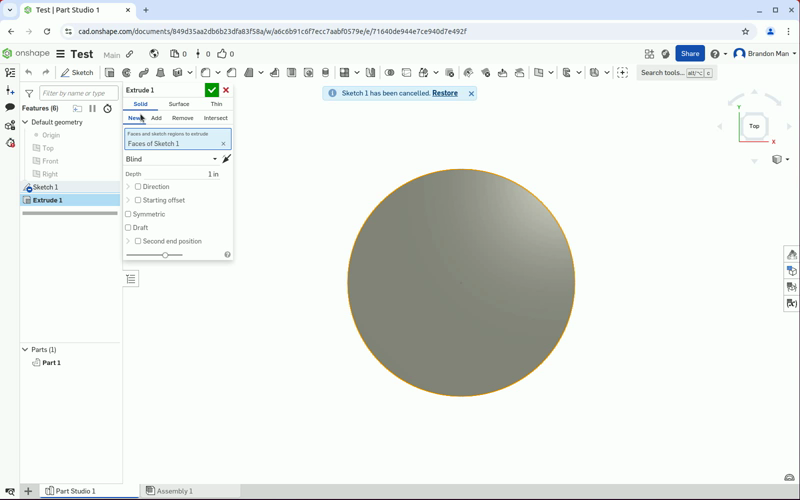
mouse_move(137, 120)
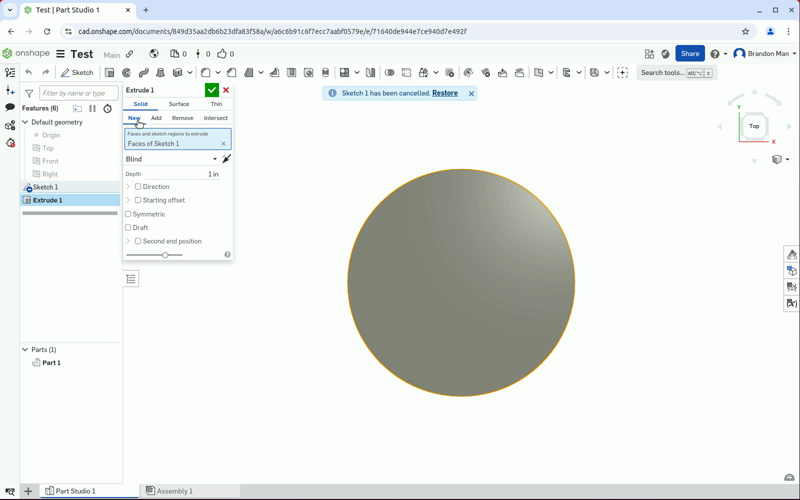
click(137, 120)
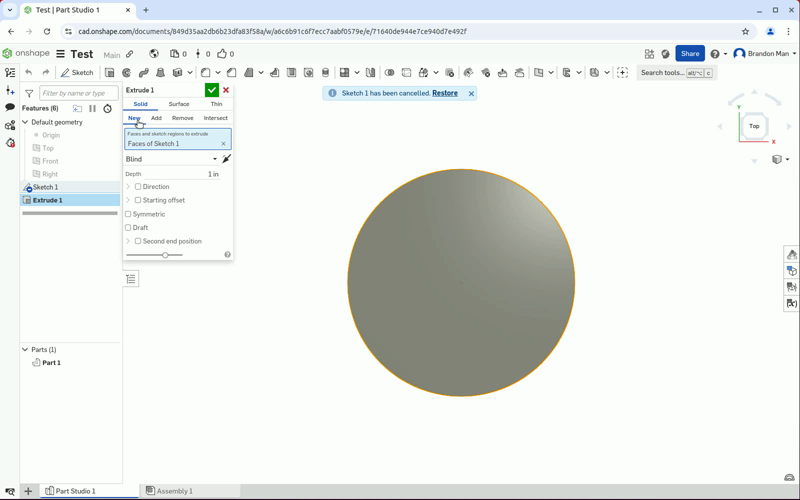
key(tab, 4)
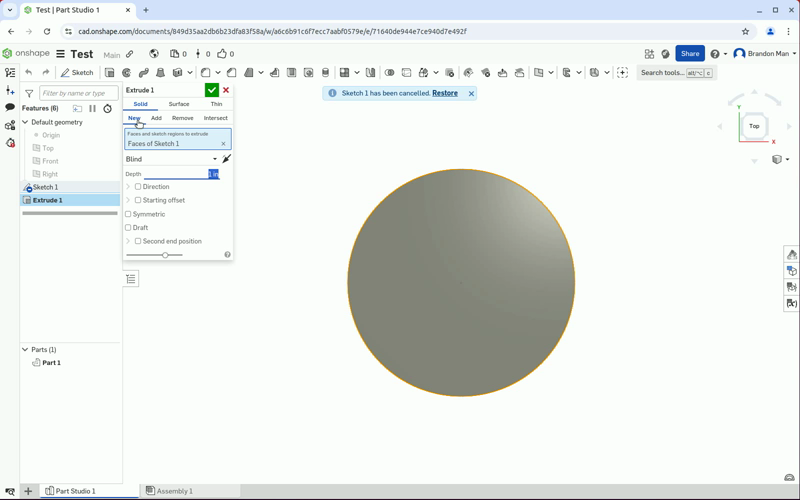
text(5.777)
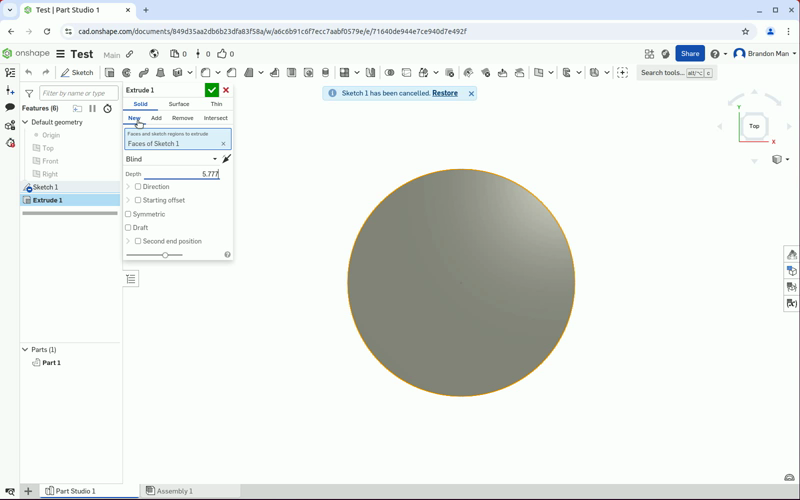
key(enter)
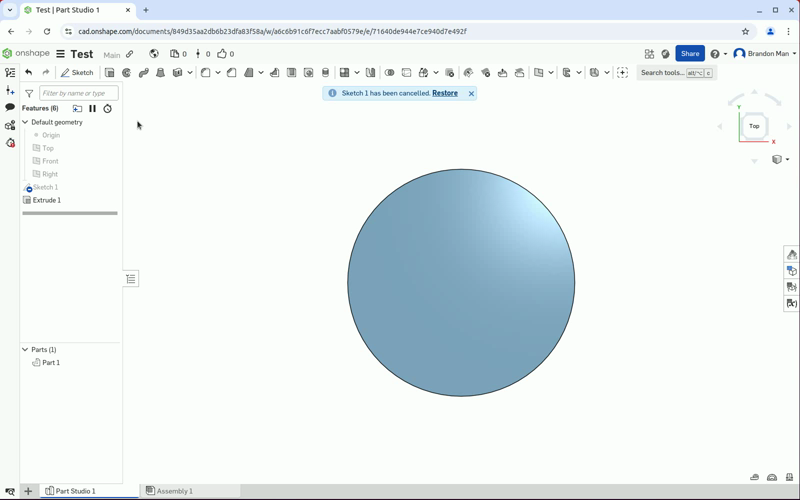
key(shift+h)
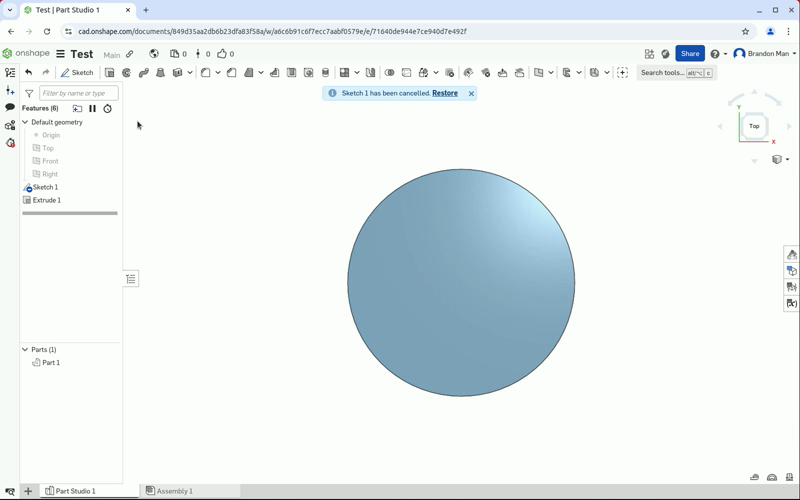
key(shift+h)
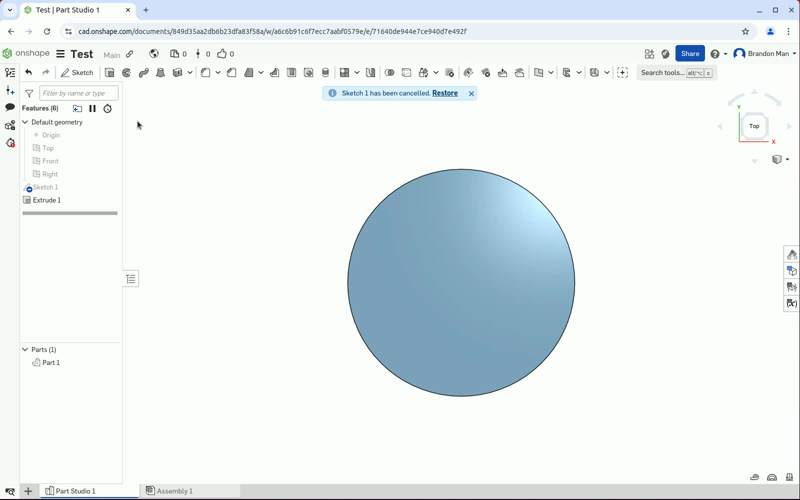
mouse_move(73, 189)
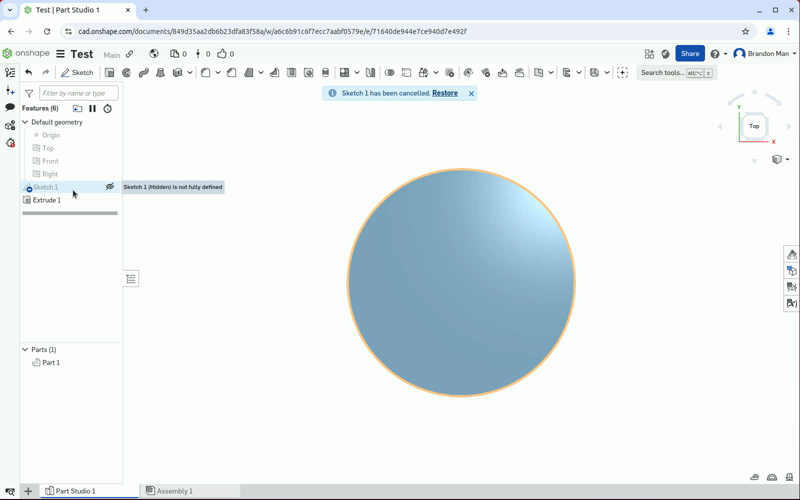
click(73, 189)
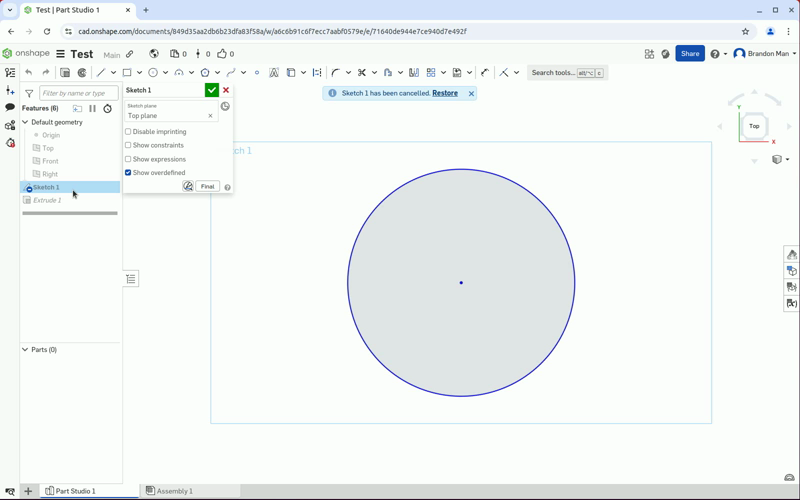
mouse_move(229, 92)
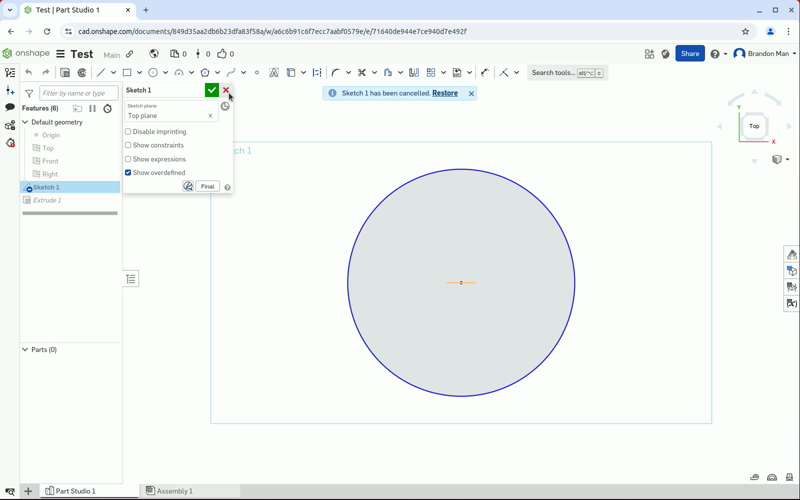
click(229, 92)
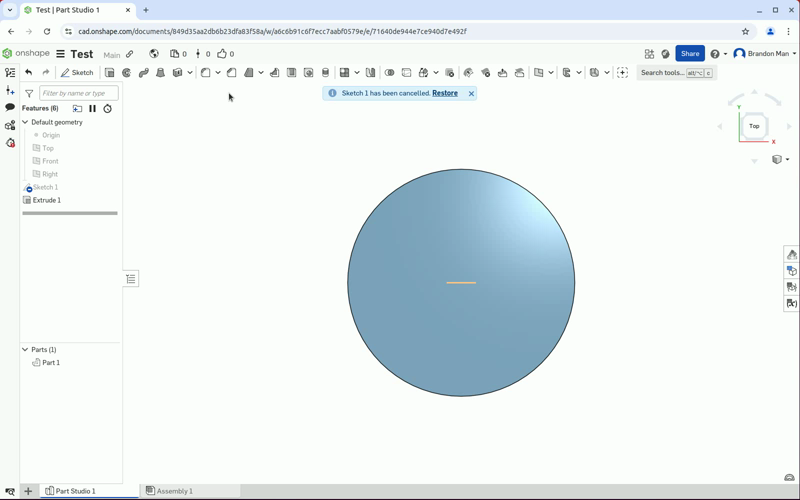
mouse_move(541, 75)
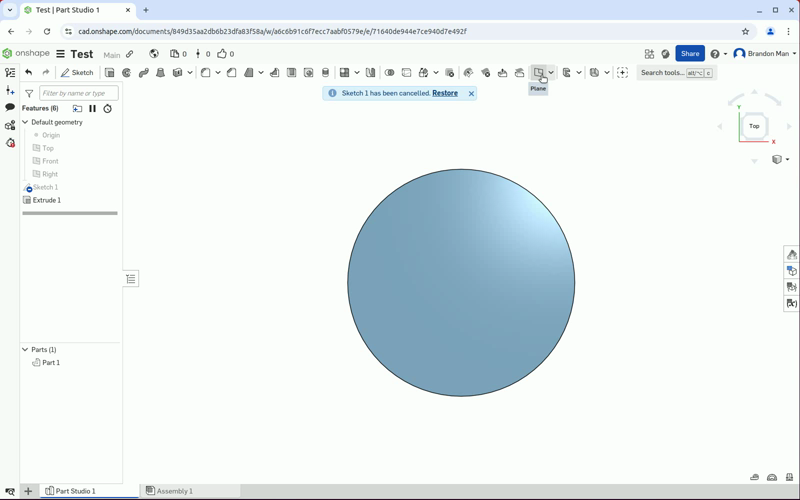
click(541, 75)
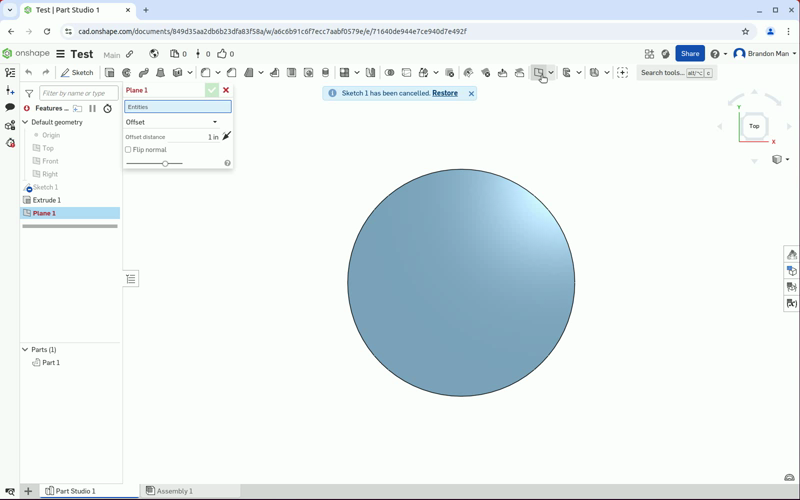
mouse_move(73, 150)
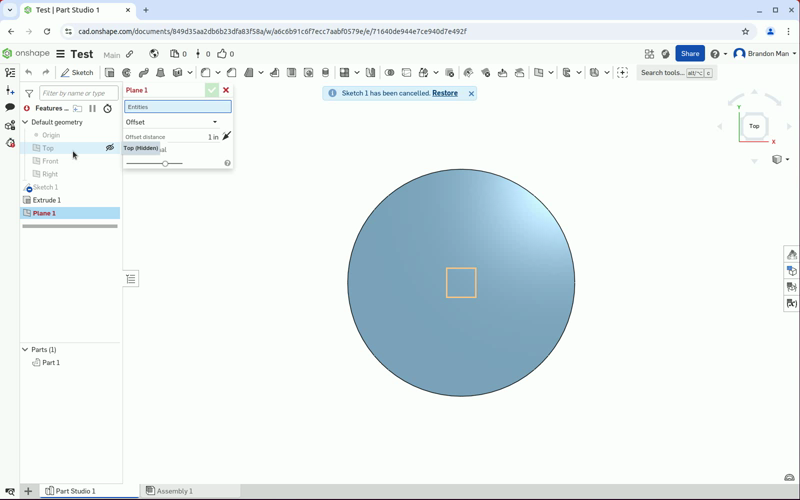
click(73, 150)
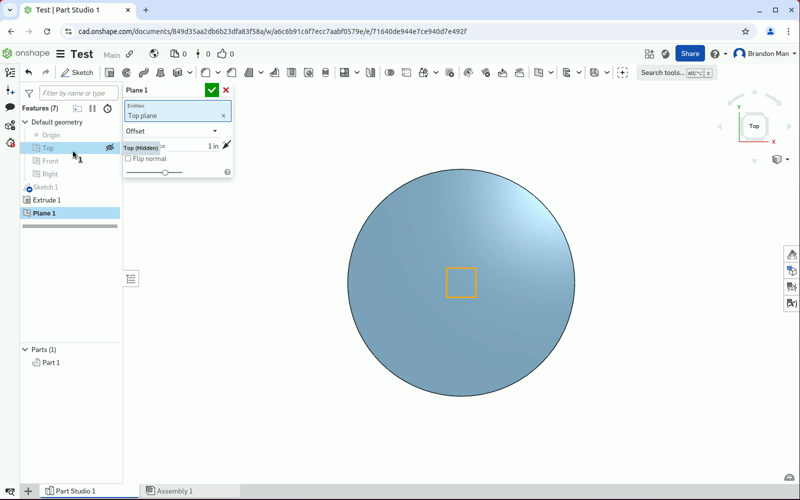
key(tab, 2)
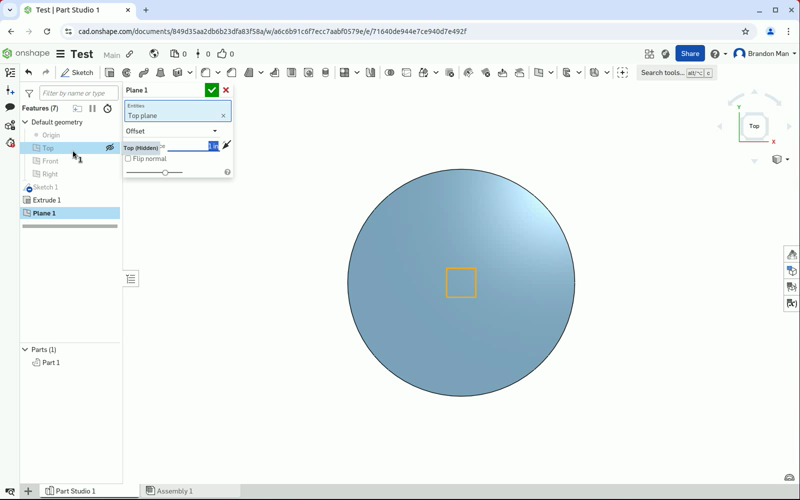
text(5.792)
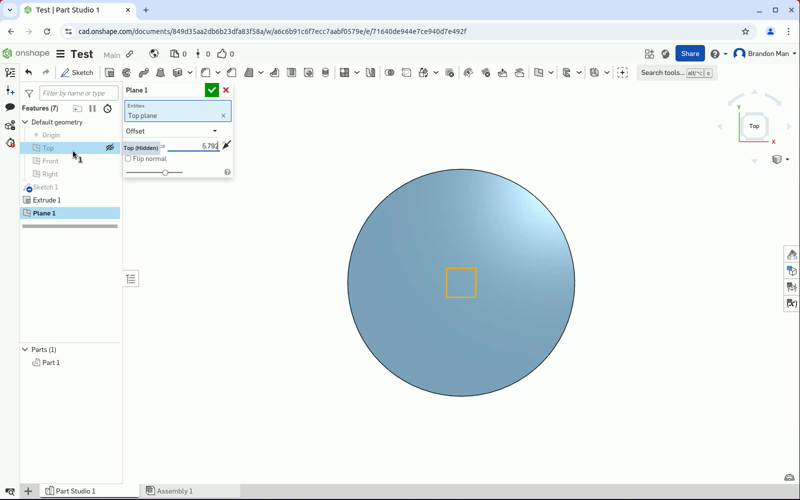
key(enter, 2)
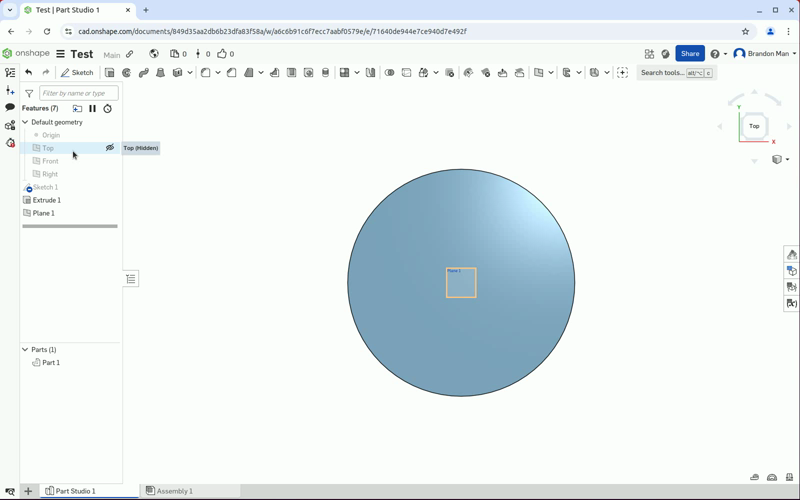
key(shift+s)
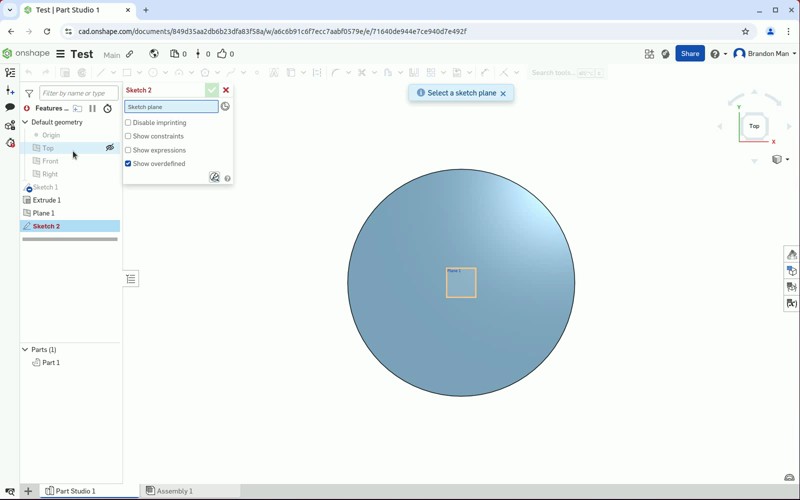
mouse_move(73, 215)
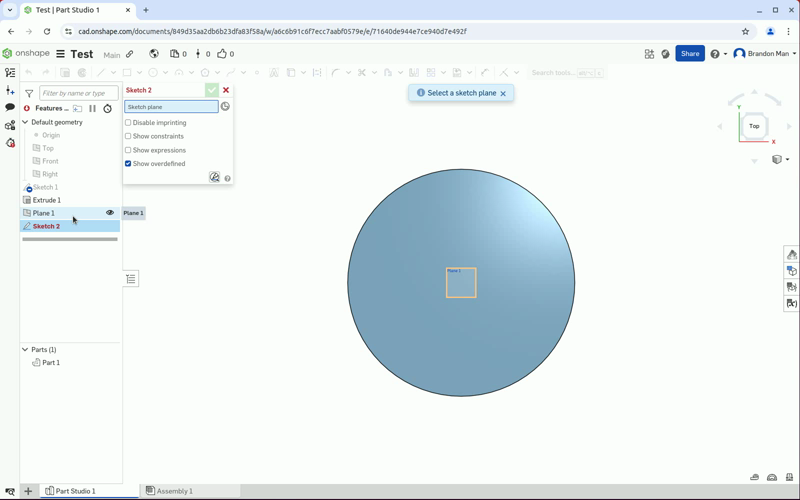
click(73, 215)
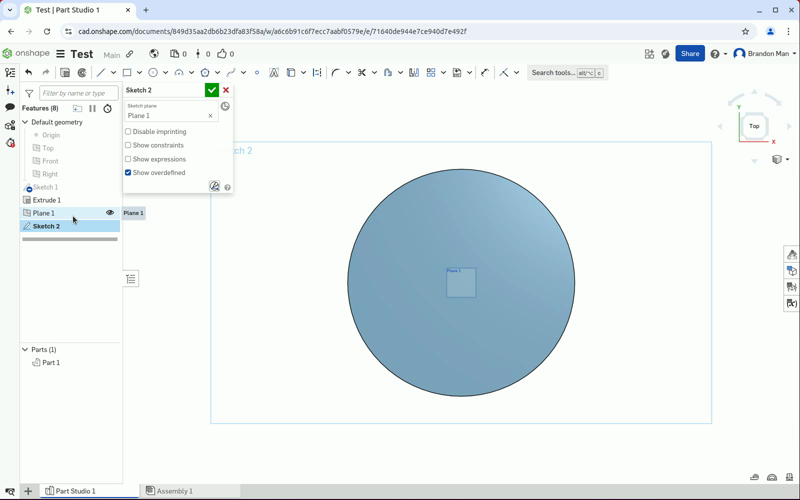
mouse_move(73, 352)
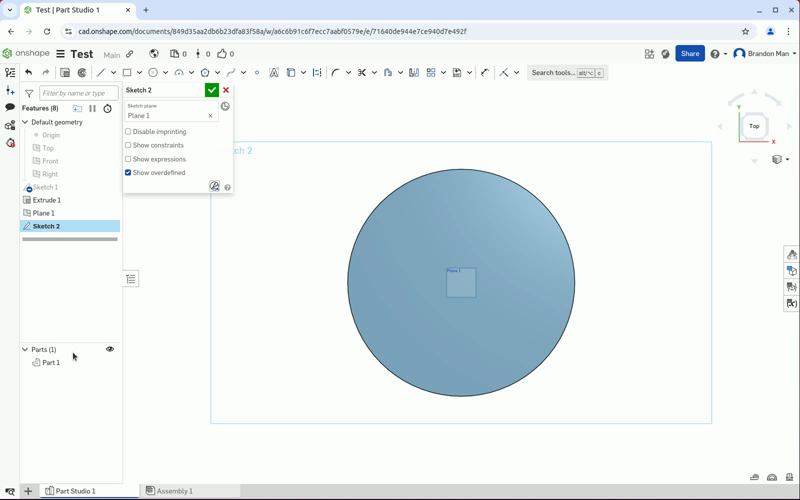
key(y)
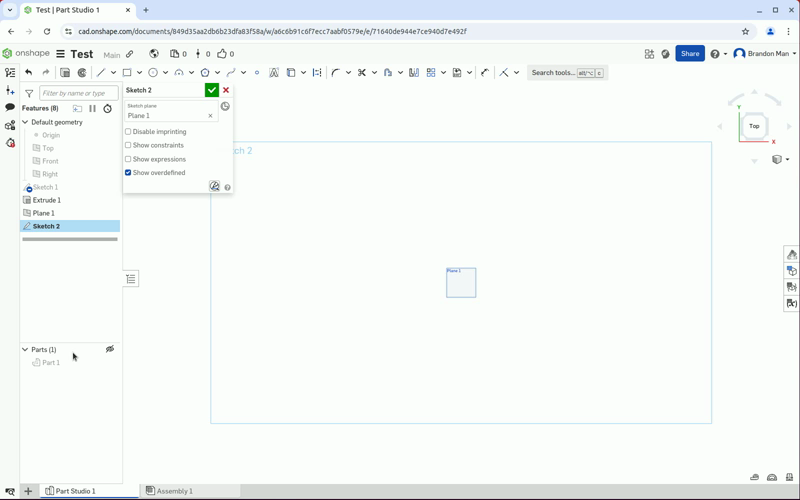
key(c)
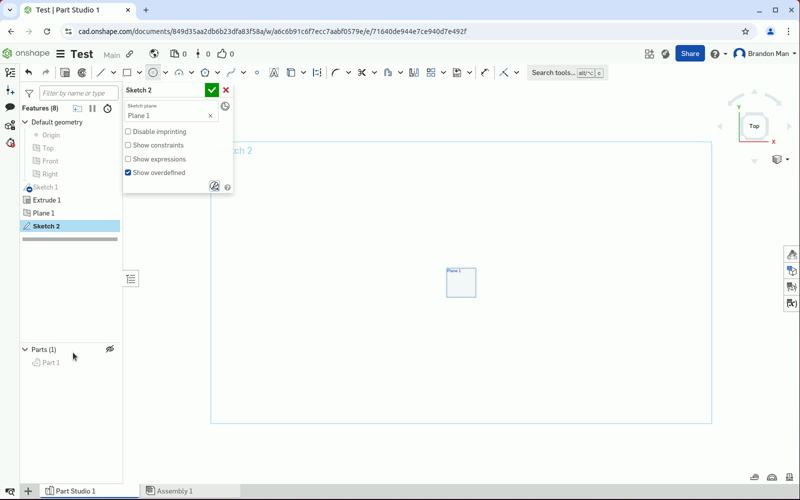
key_down(shift)
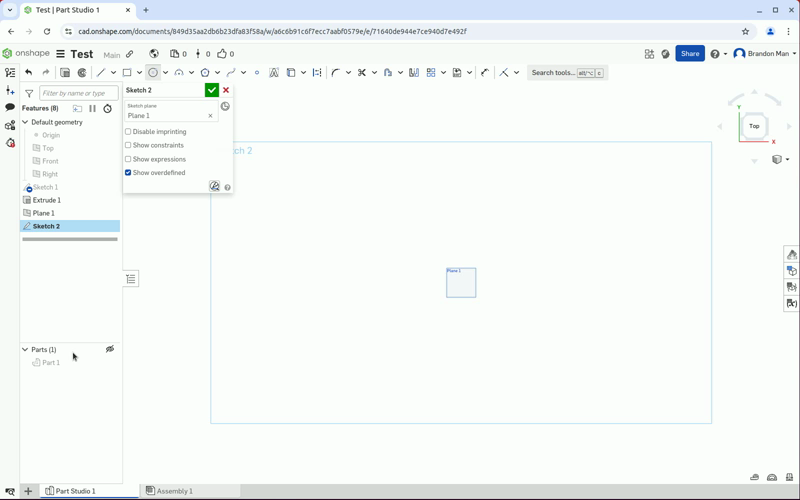
mouse_move(461, 282)
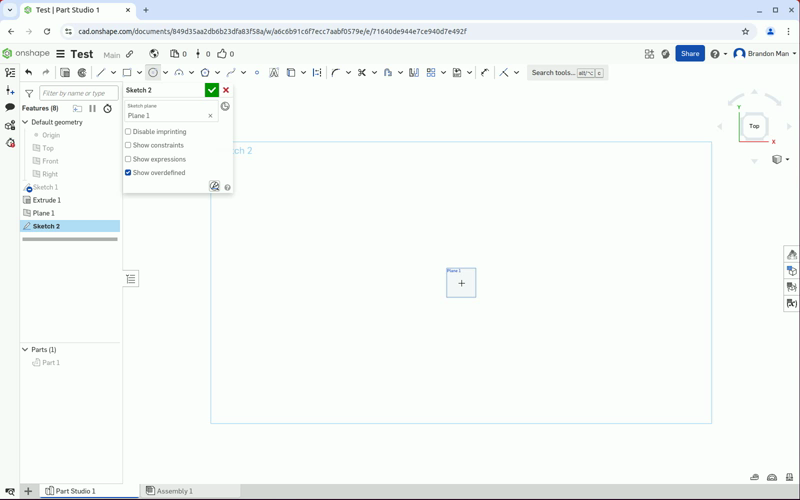
click(461, 282)
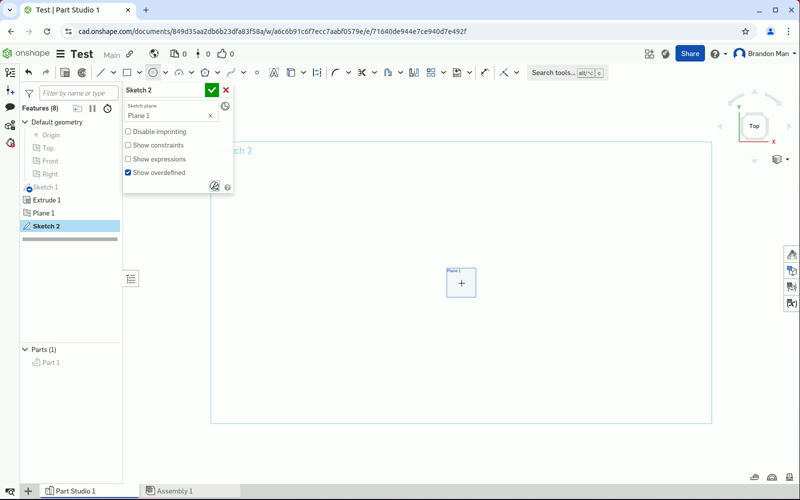
key_up(shift)
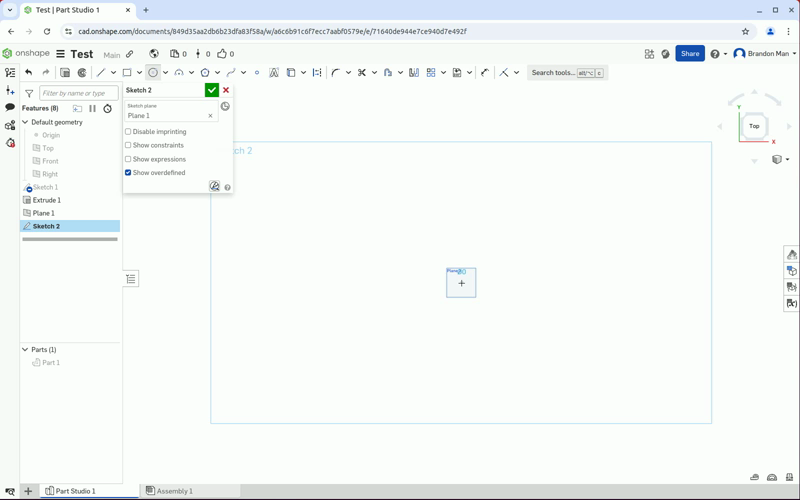
mouse_move(564, 282)
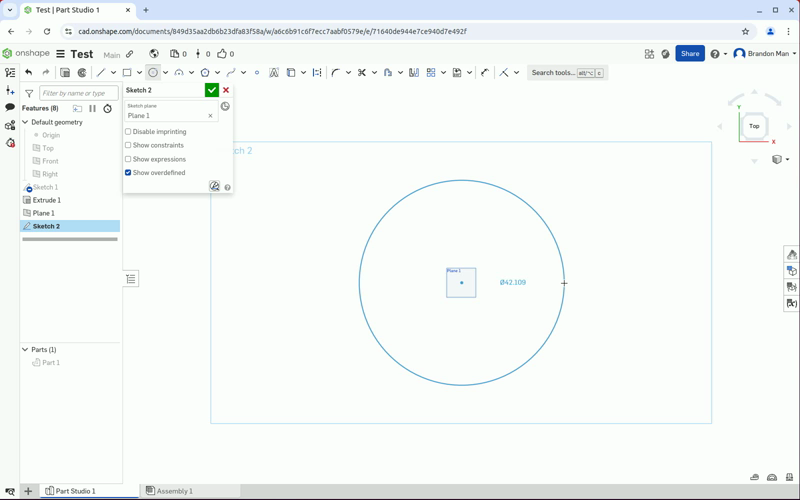
click(564, 282)
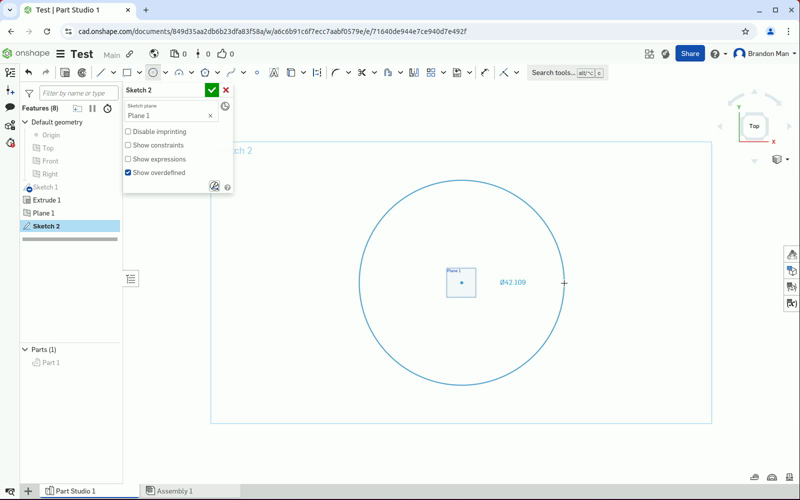
key(esc)
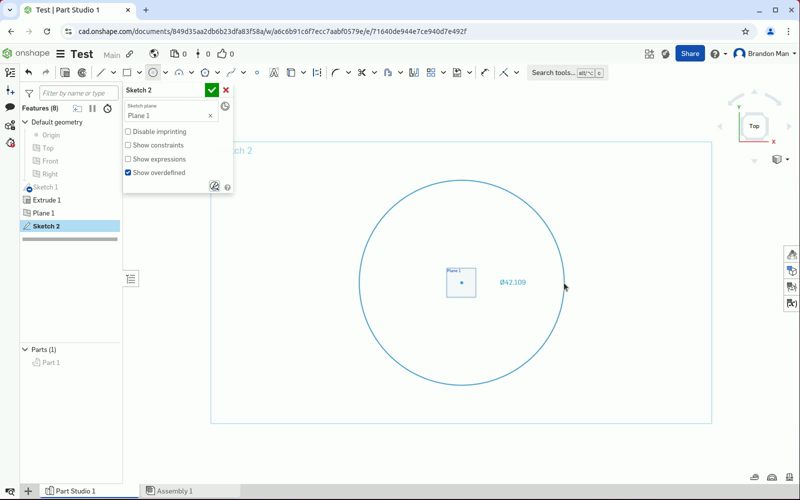
mouse_move(472, 240)
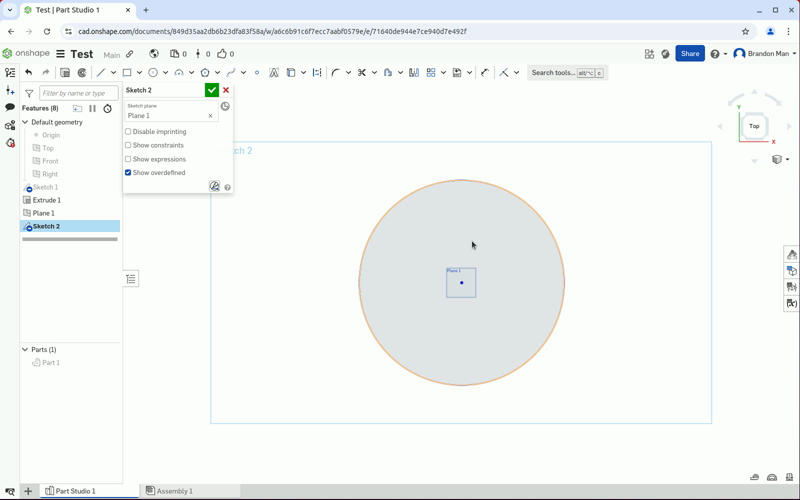
click(472, 240)
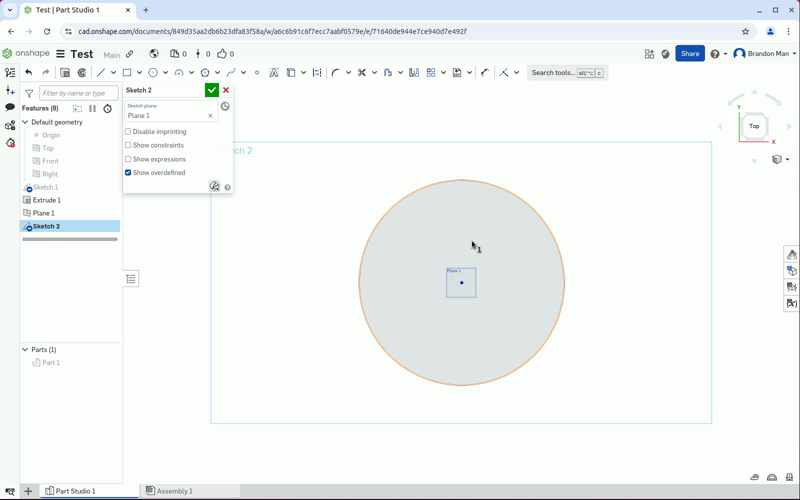
mouse_move(73, 352)
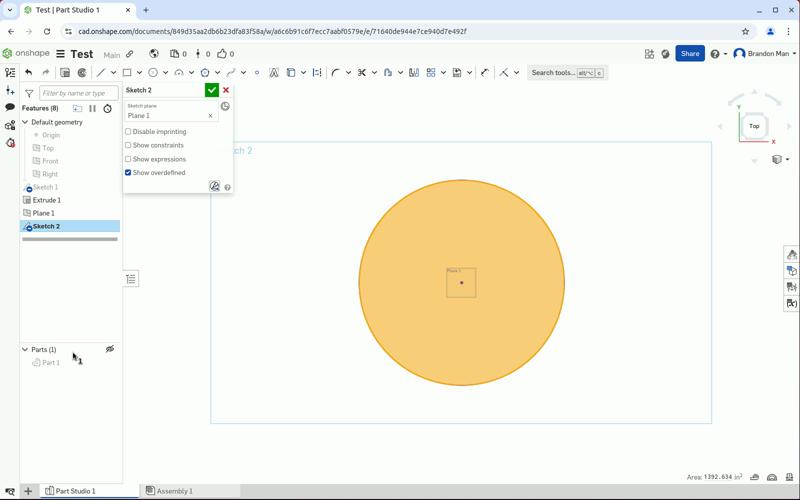
key(shift+y)
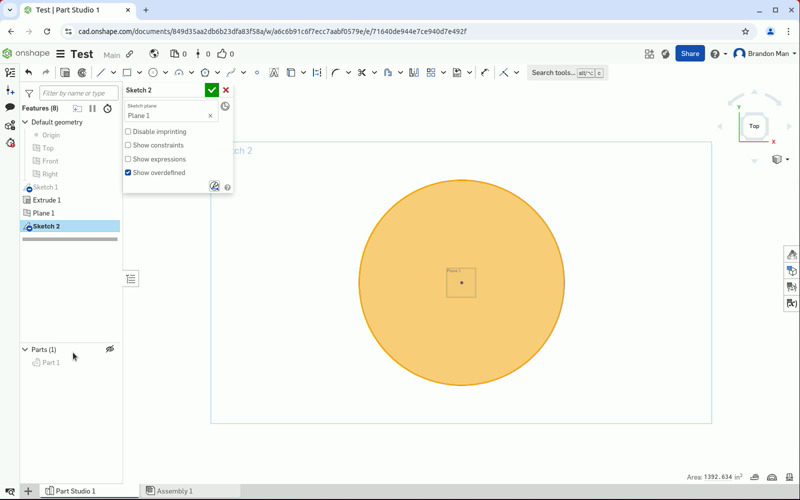
key(shift+e)
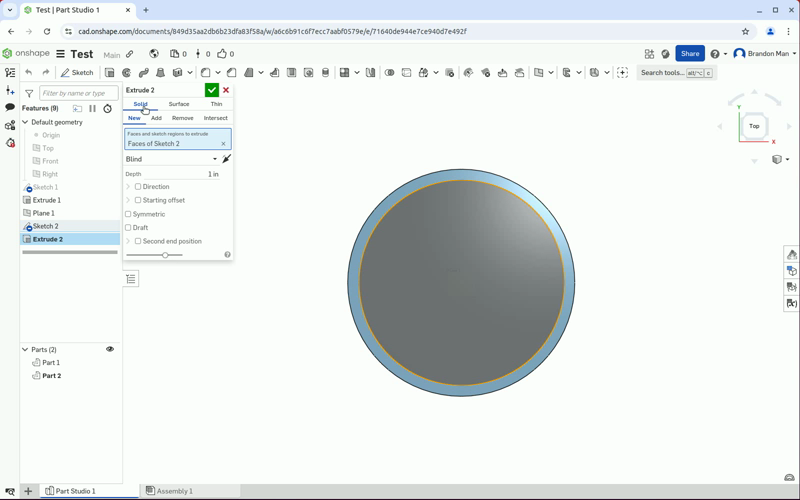
mouse_move(143, 106)
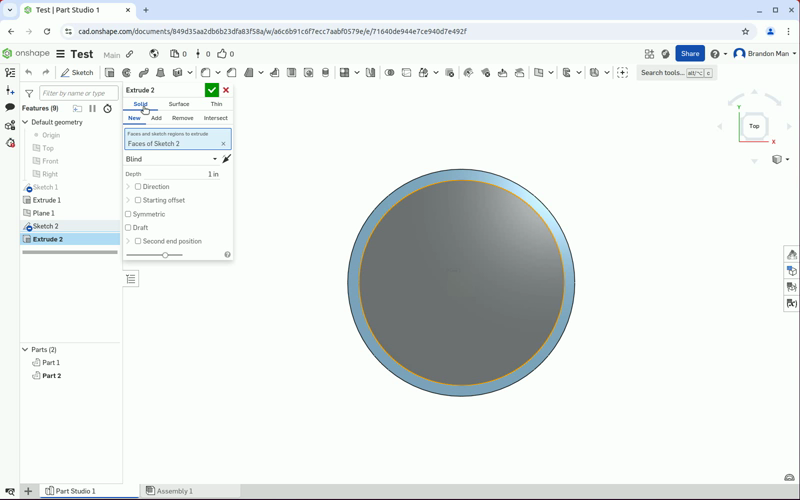
click(143, 106)
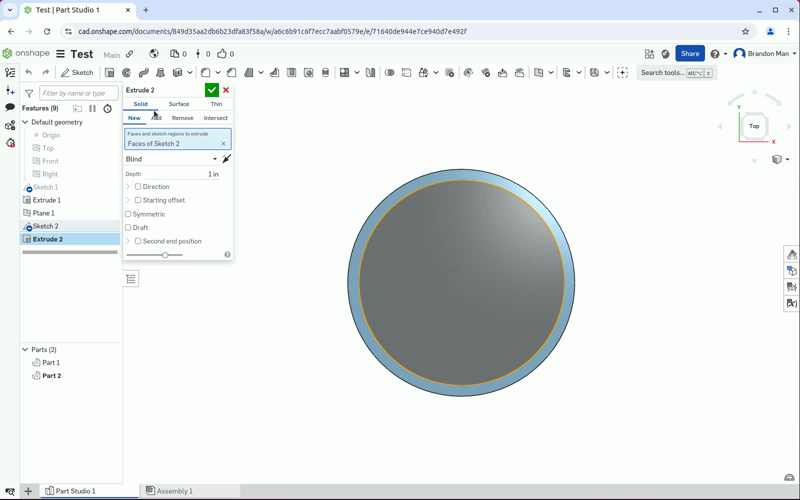
mouse_move(186, 120)
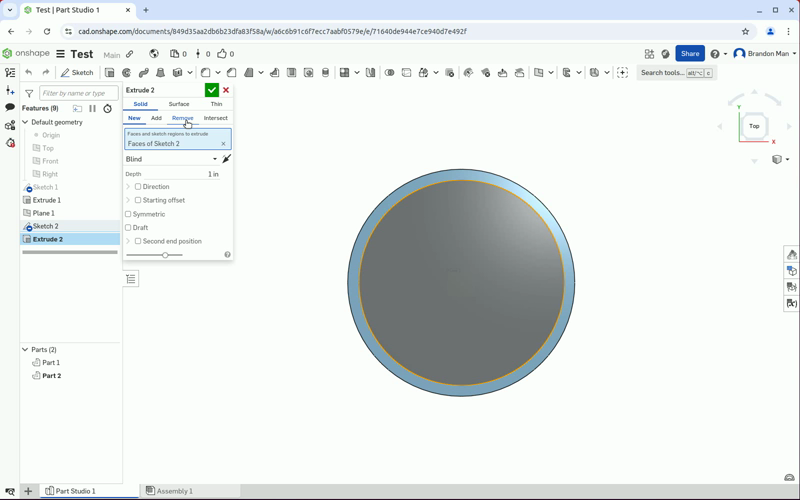
click(186, 120)
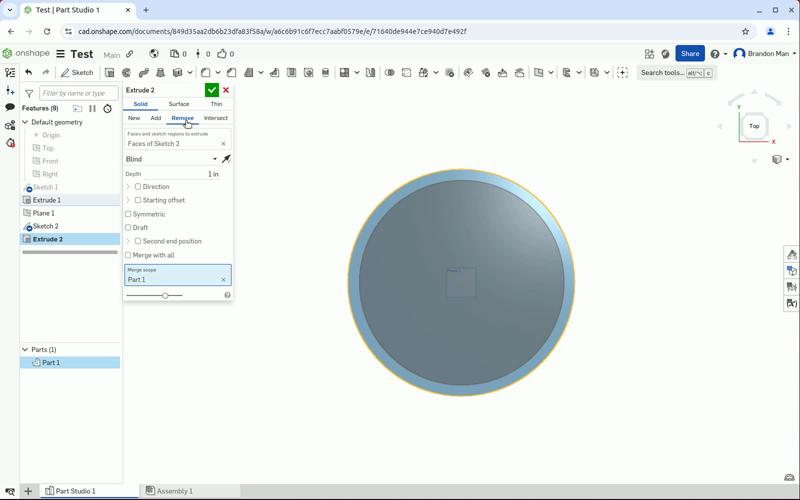
key(tab, 4)
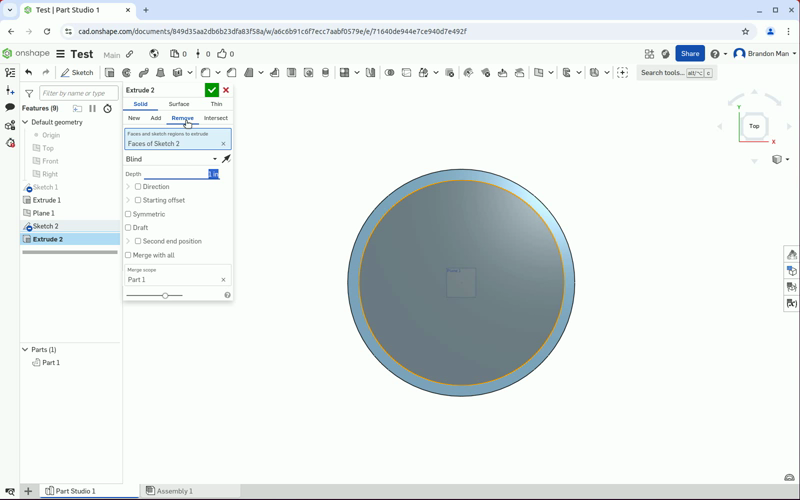
text(2.407)
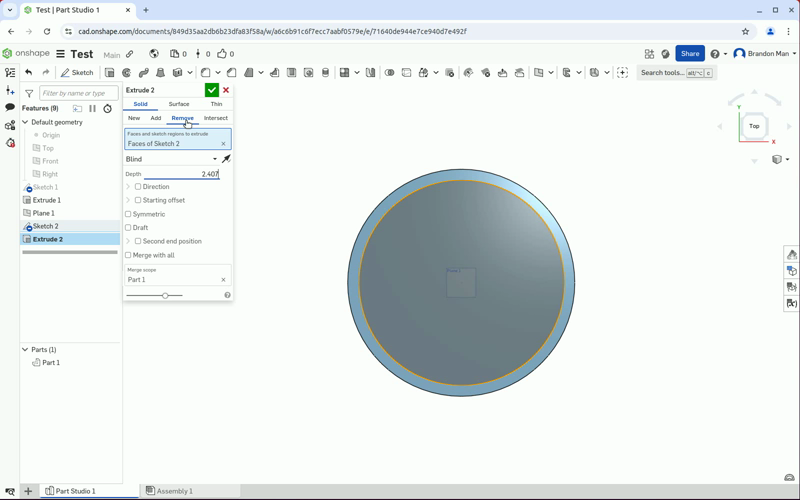
key(tab, 6)
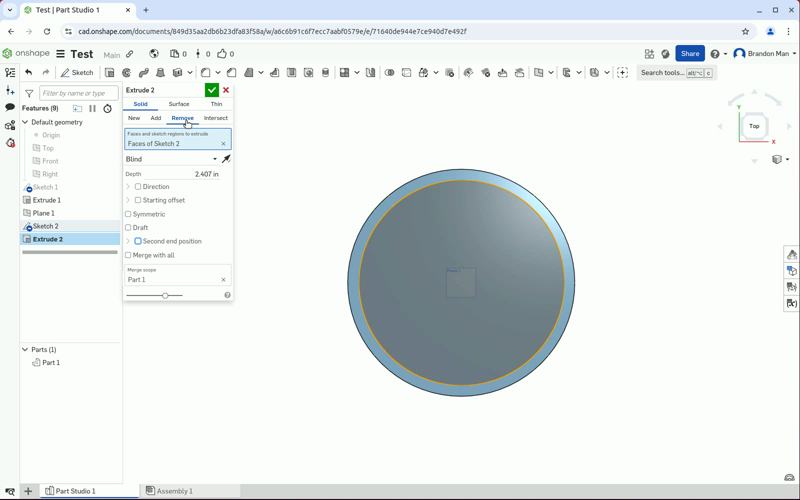
key(space)
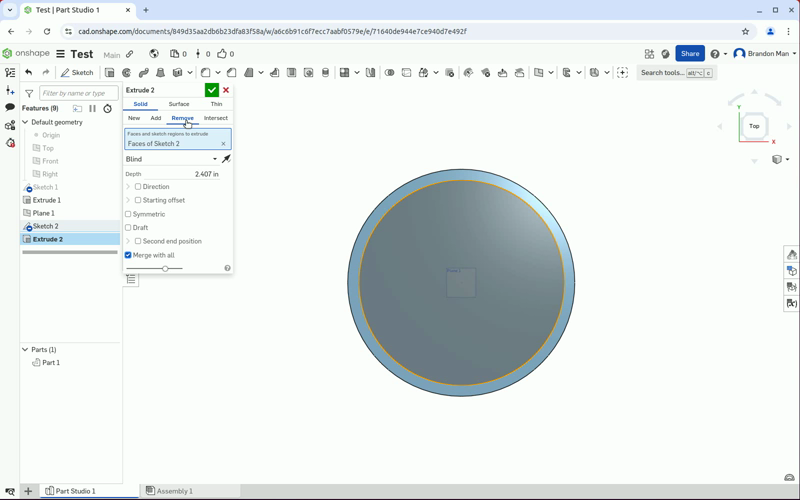
key(enter)
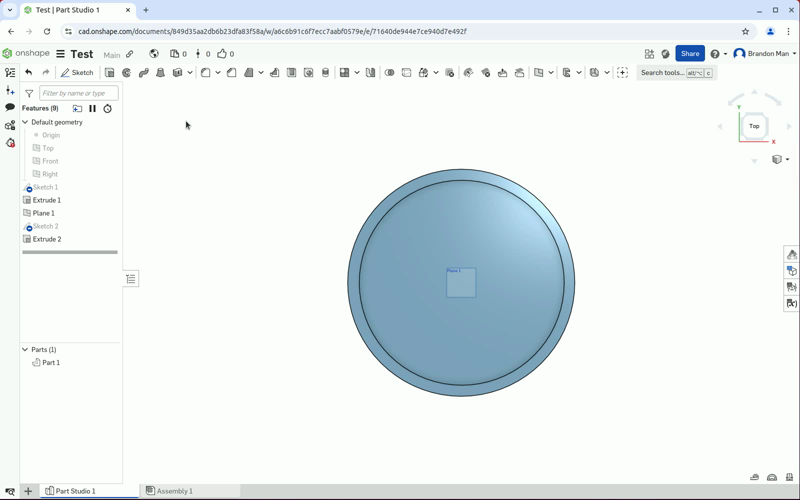
key(shift+h)
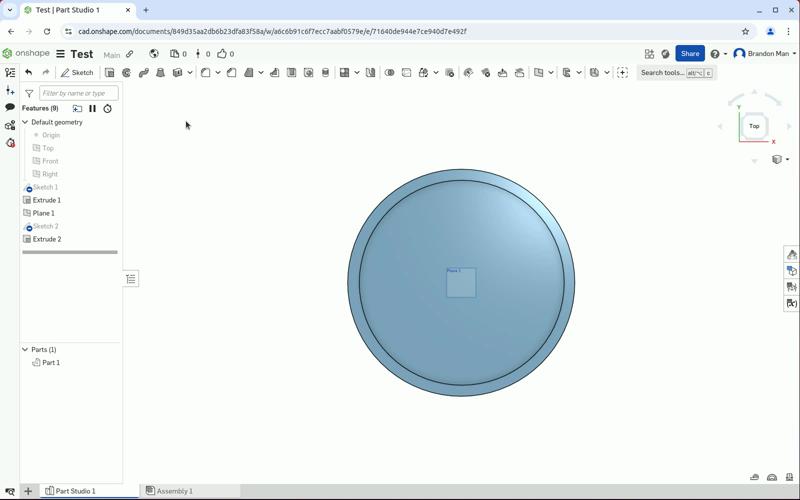
key(shift+h)
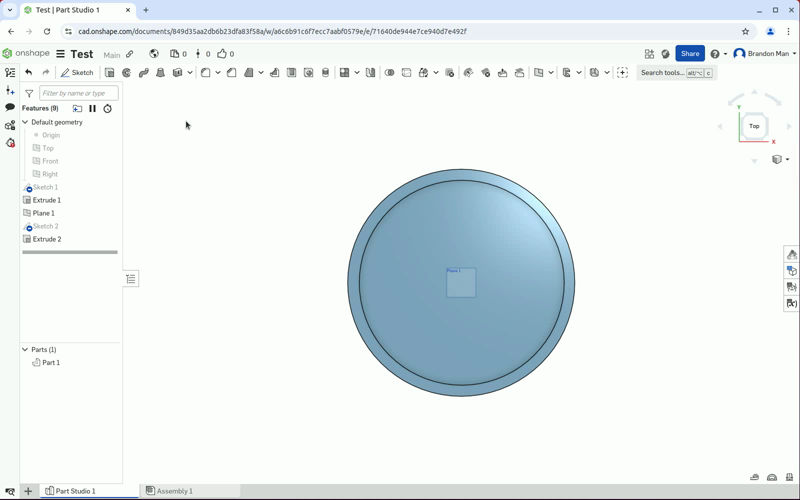
mouse_move(73, 189)
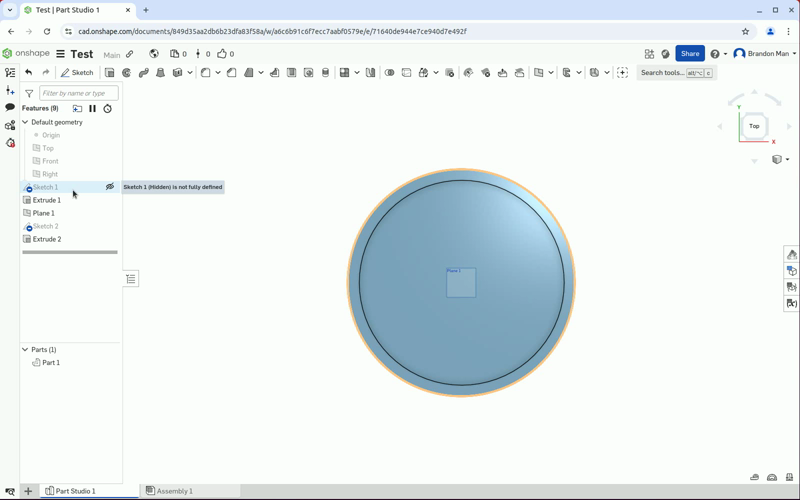
click(73, 189)
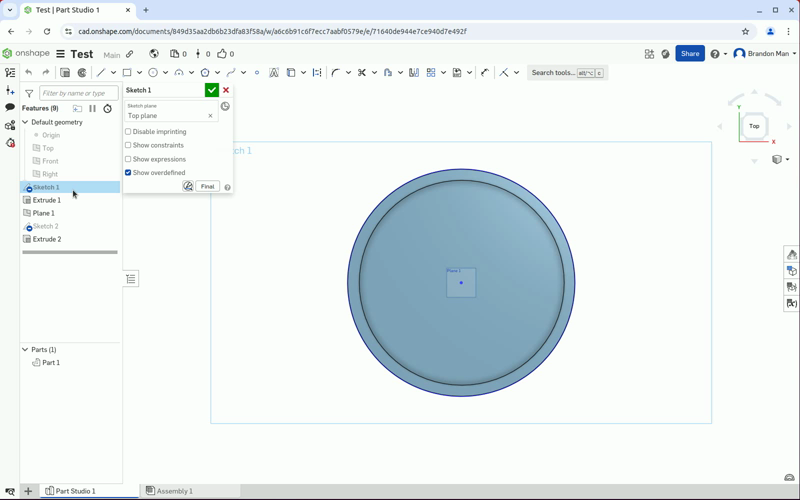
mouse_move(229, 92)
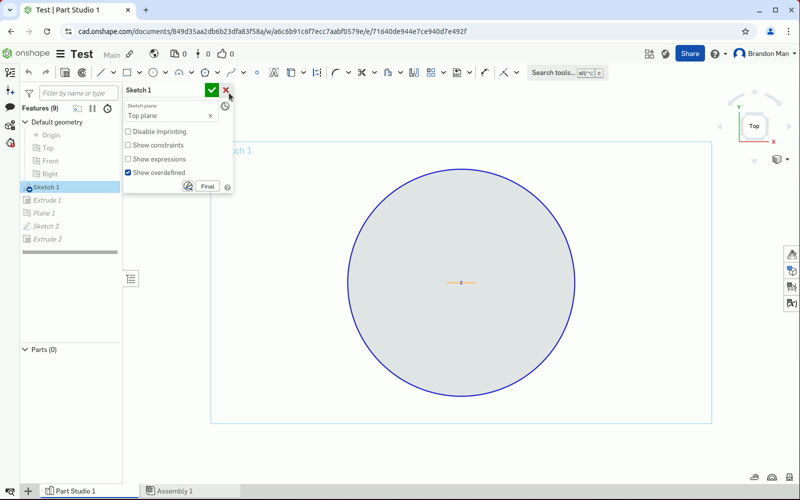
click(229, 92)
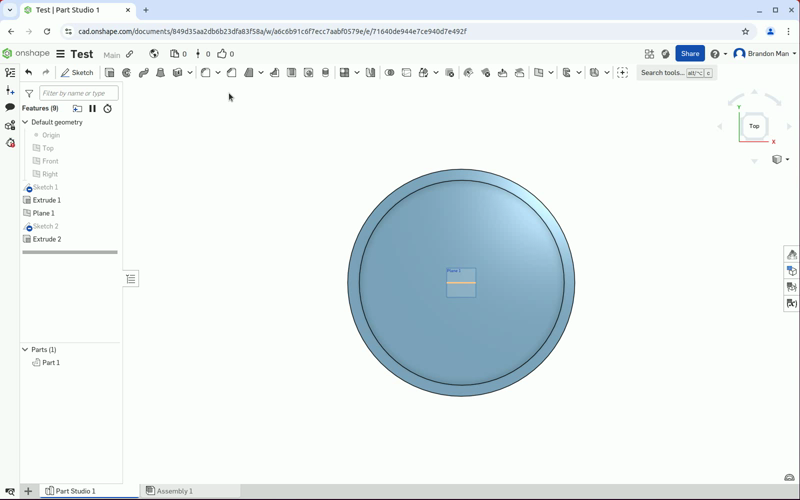
mouse_move(541, 75)
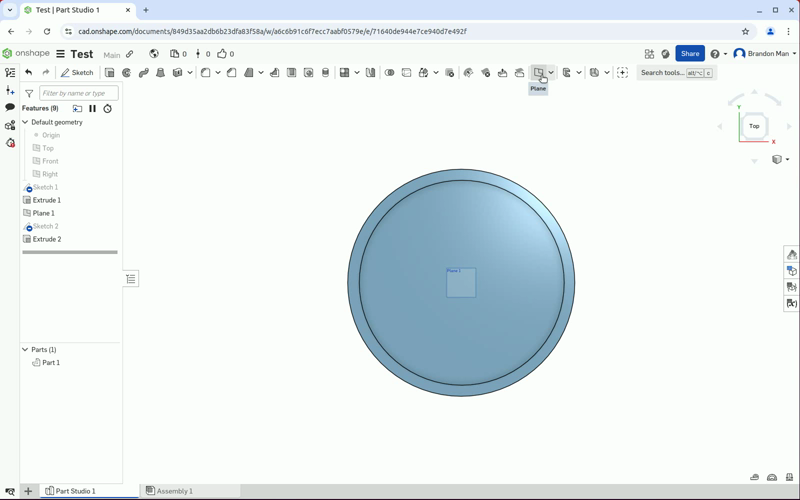
click(541, 75)
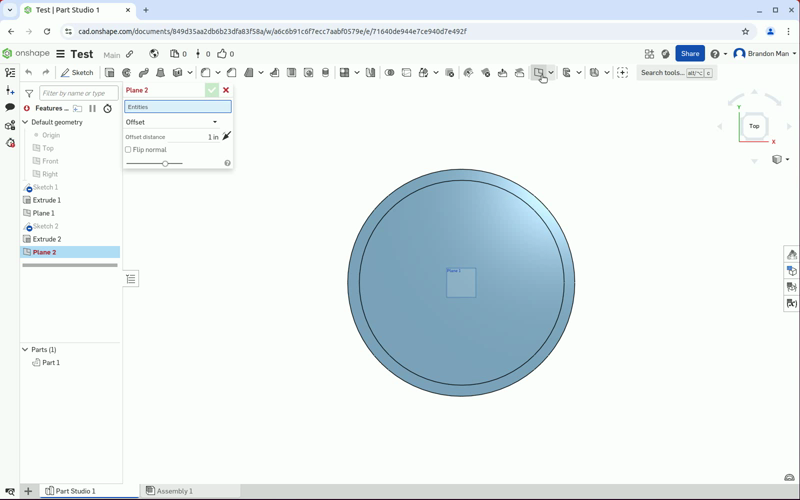
mouse_move(73, 150)
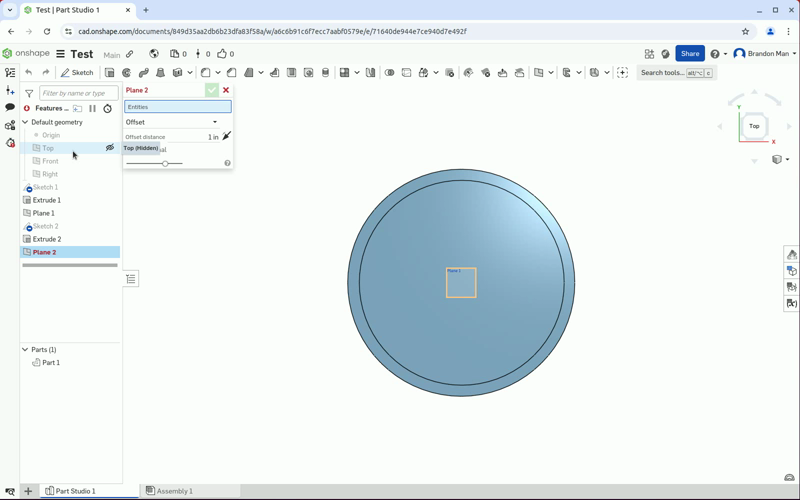
click(73, 150)
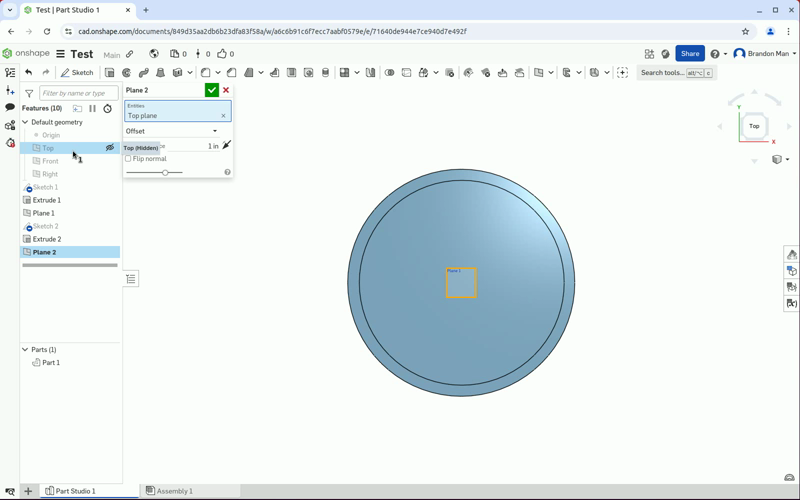
key(tab, 2)
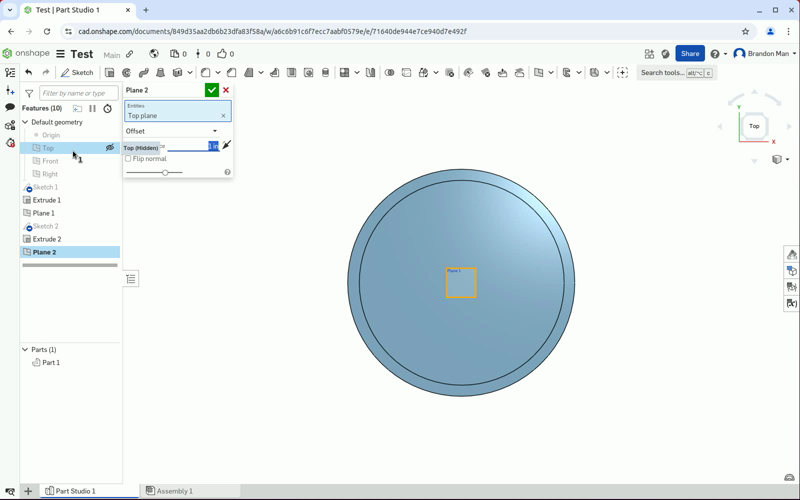
text(3.358)
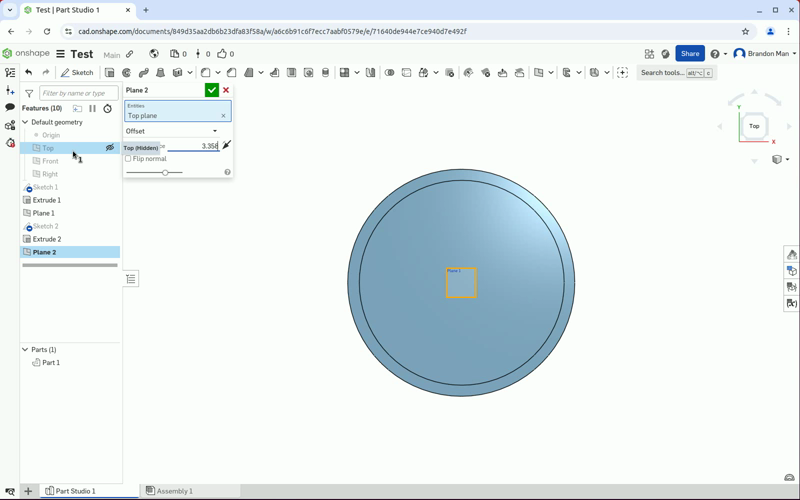
key(enter, 2)
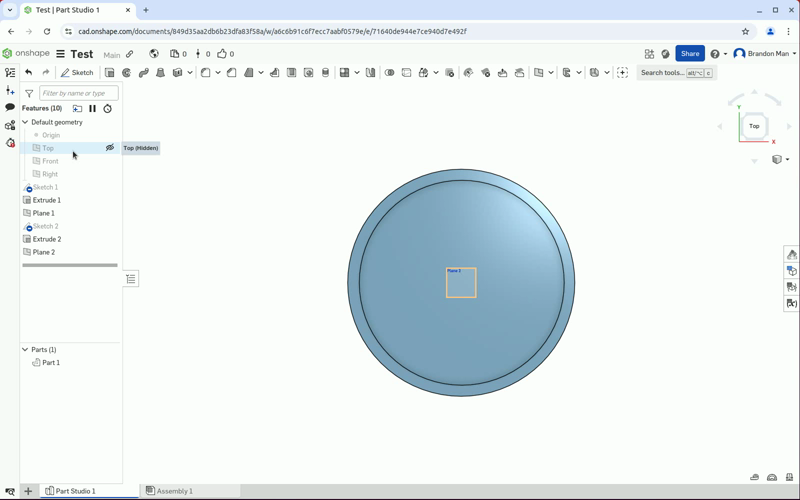
key(shift+s)
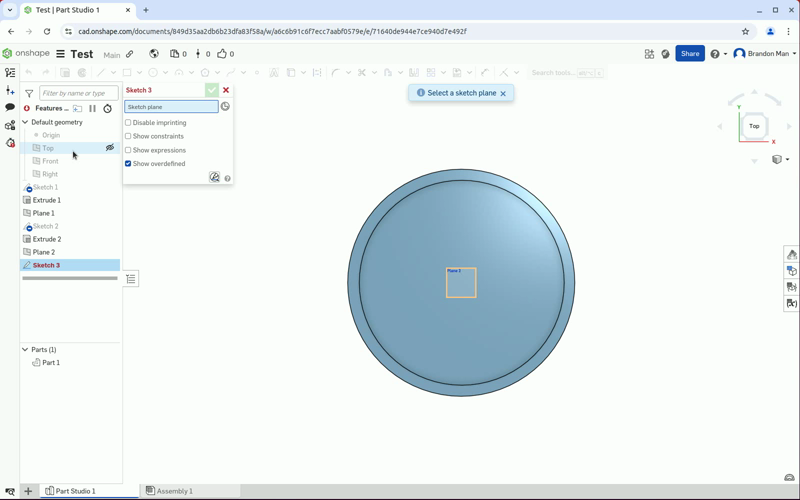
mouse_move(73, 254)
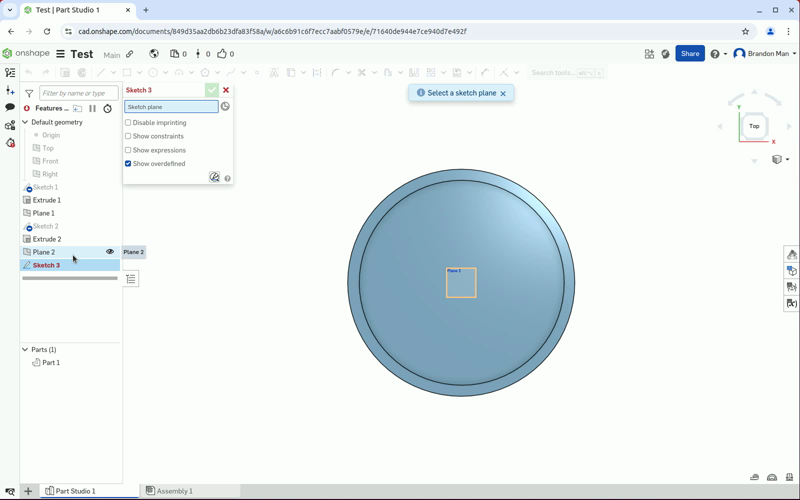
click(73, 254)
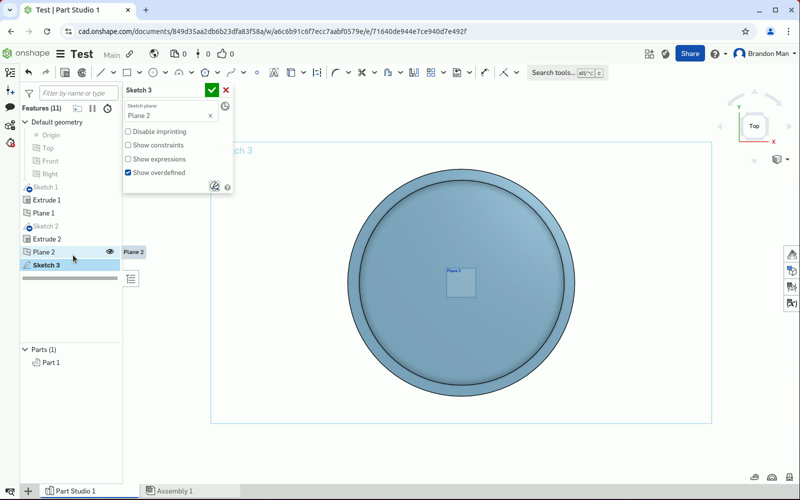
mouse_move(73, 352)
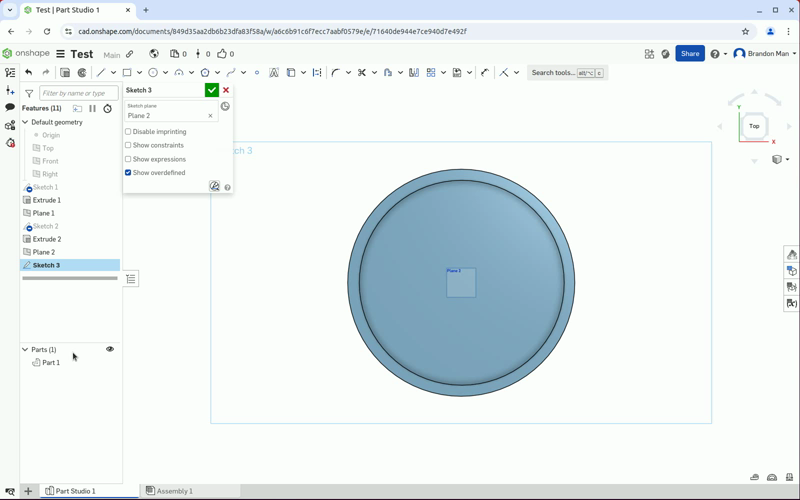
key(y)
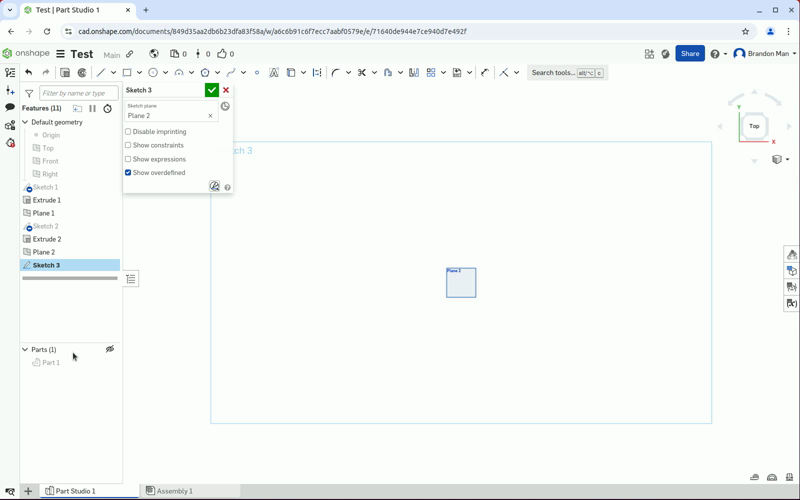
key(c)
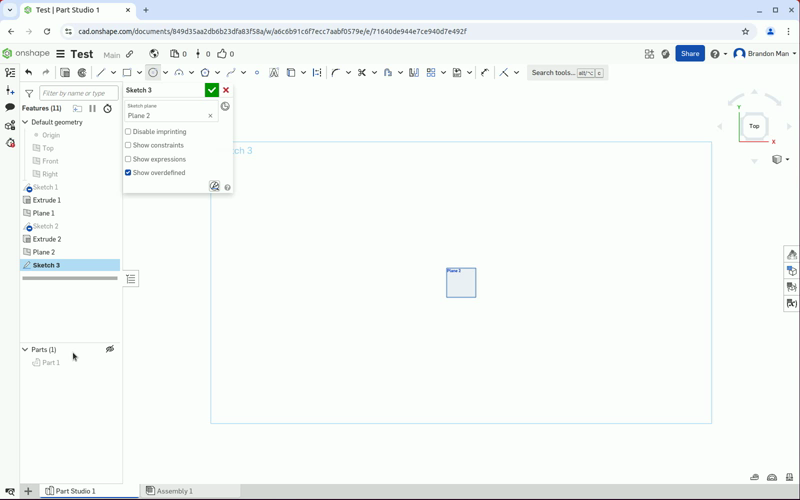
key_down(shift)
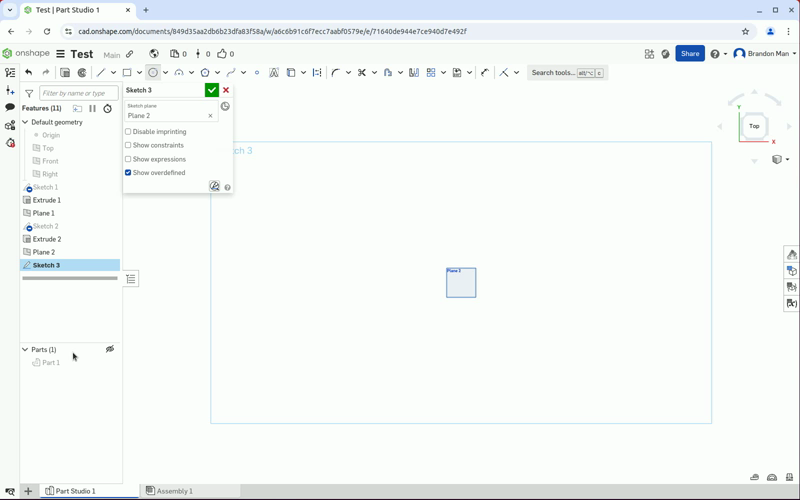
mouse_move(461, 282)
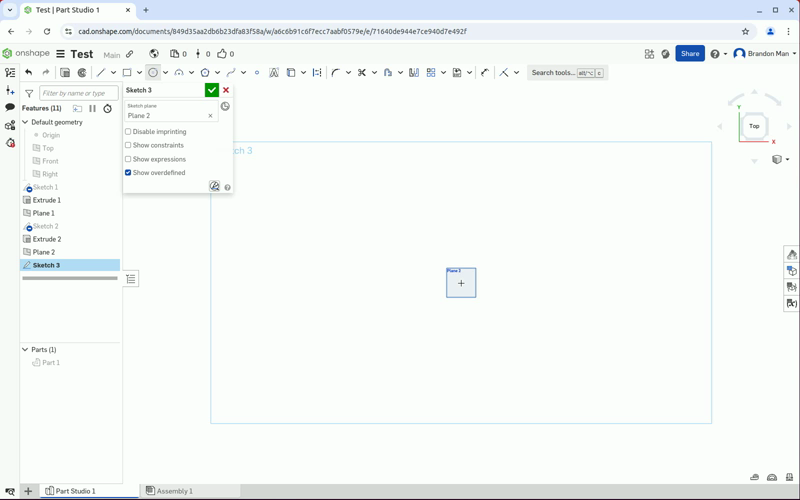
click(461, 282)
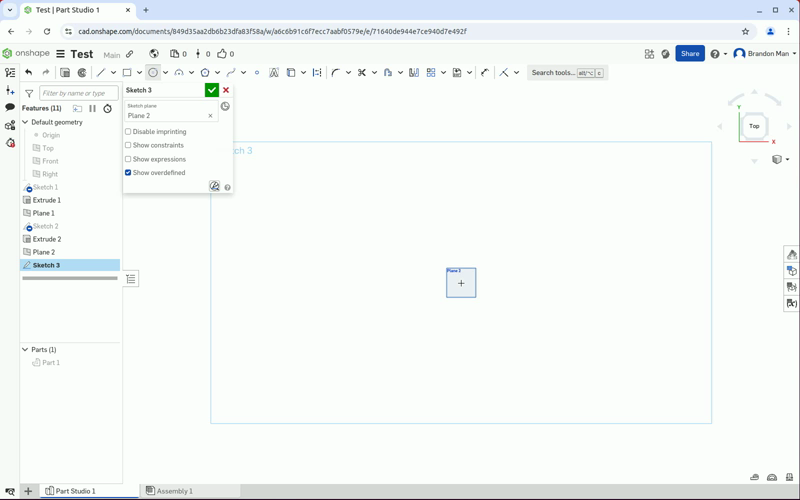
key_up(shift)
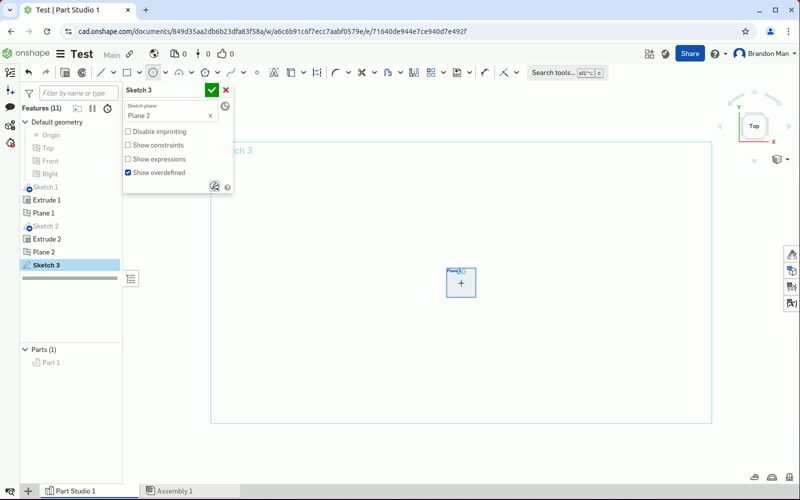
mouse_move(481, 282)
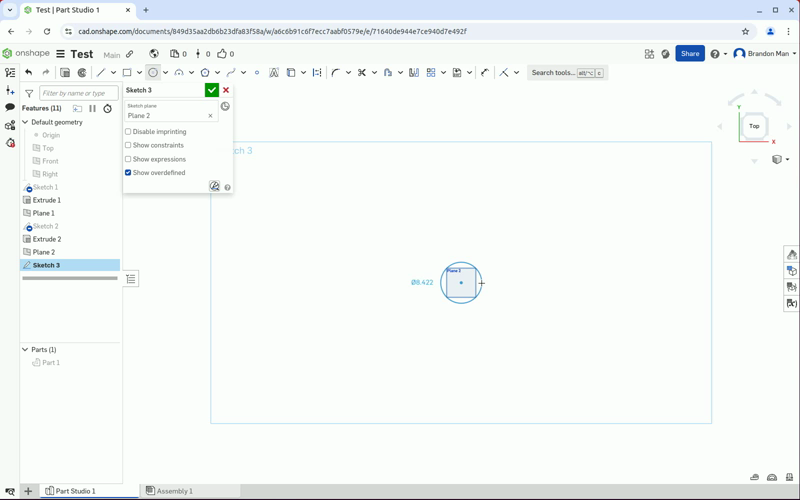
click(481, 282)
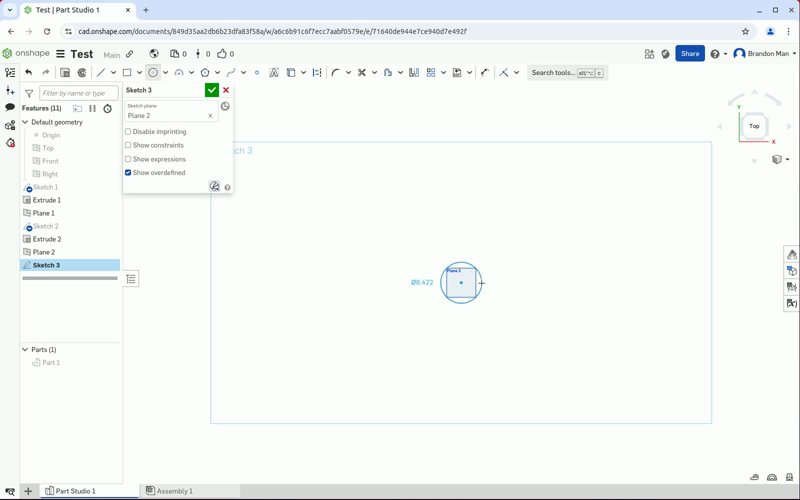
key(esc)
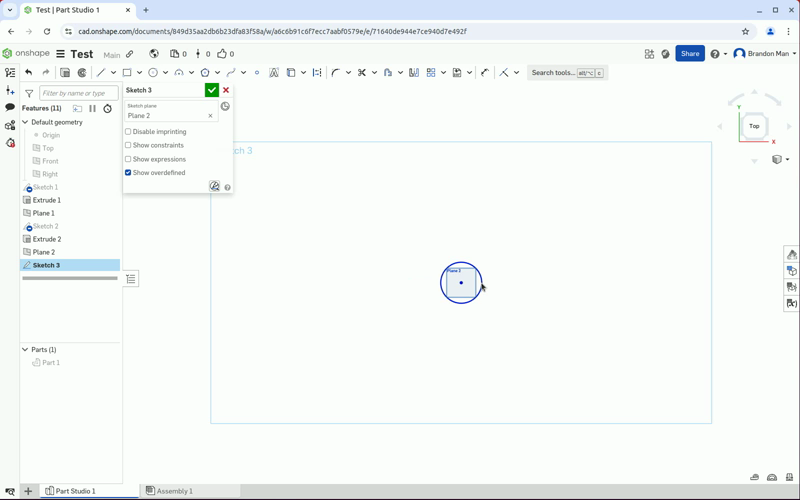
key(c)
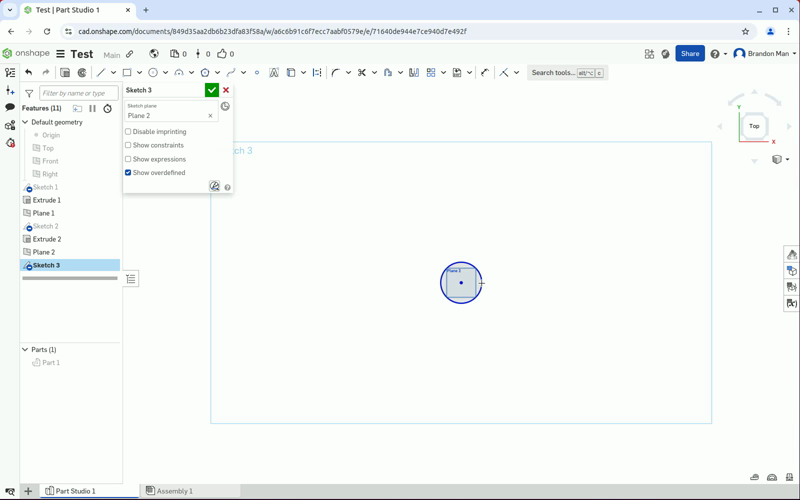
key_down(shift)
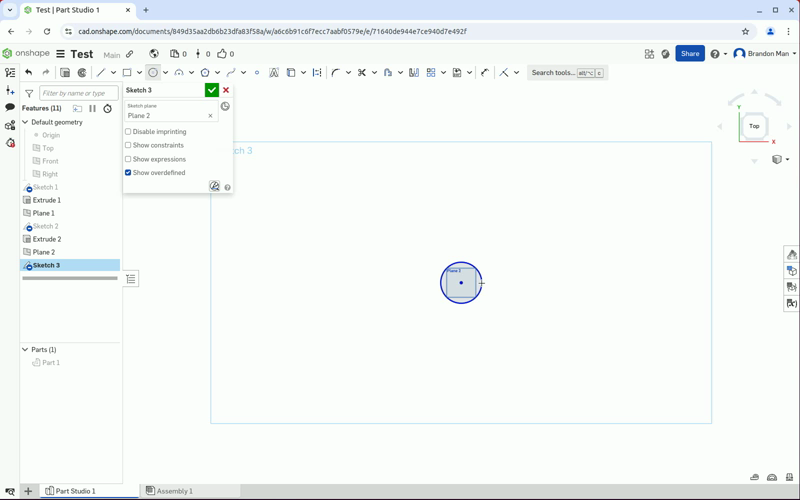
mouse_move(461, 282)
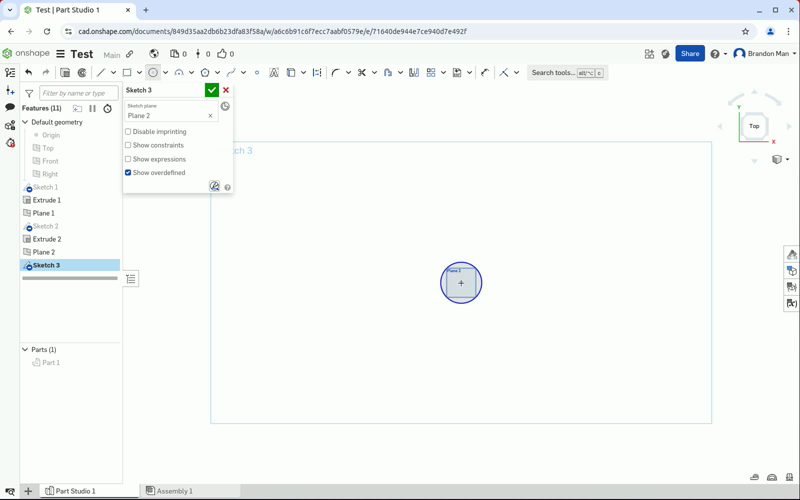
click(461, 282)
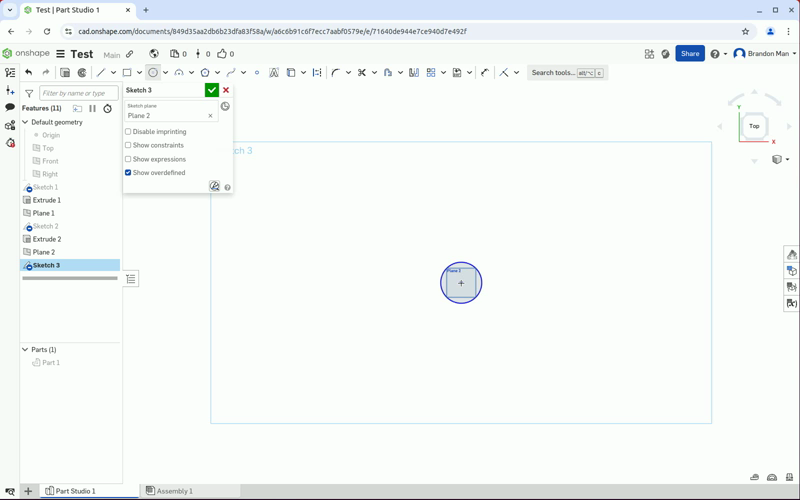
key_up(shift)
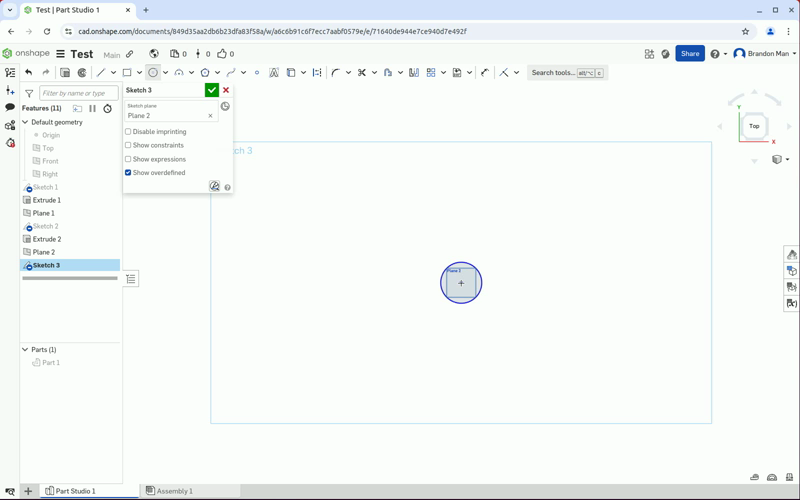
mouse_move(469, 282)
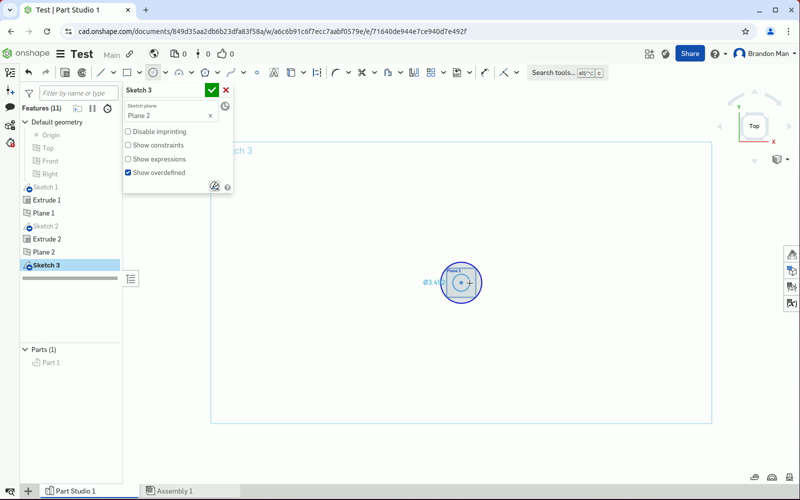
click(469, 282)
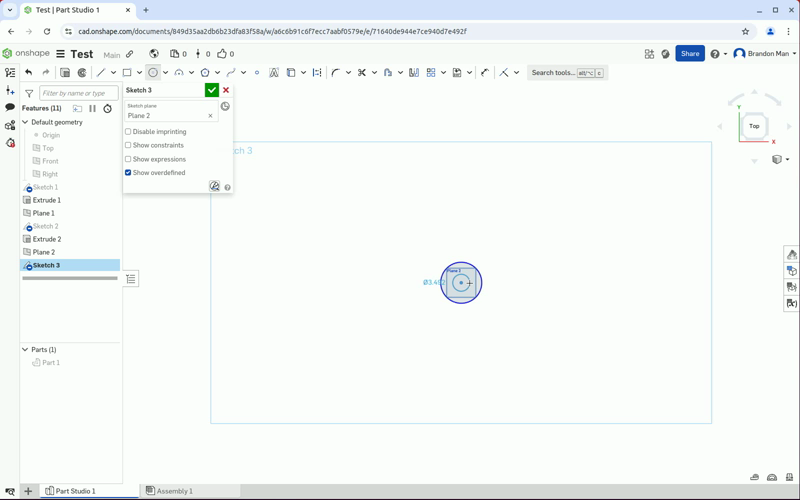
key(esc)
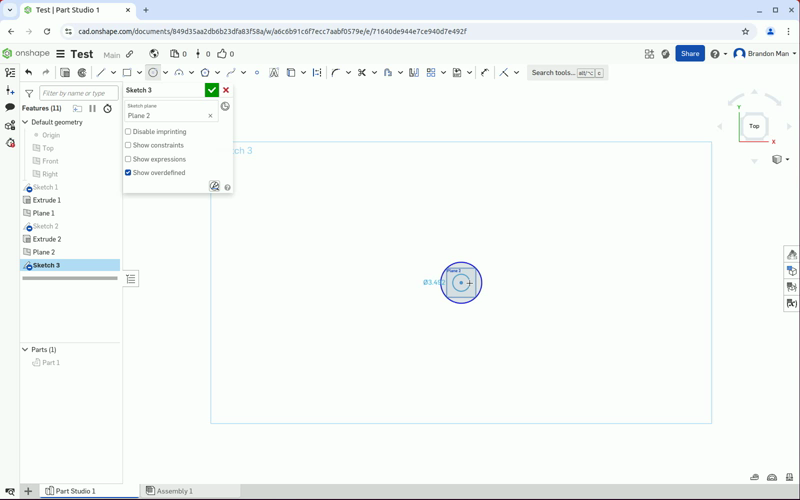
mouse_move(448, 275)
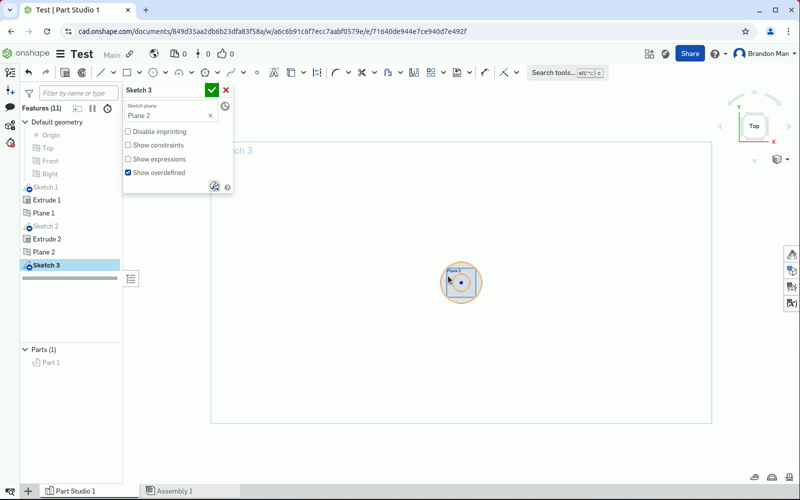
scroll(6)
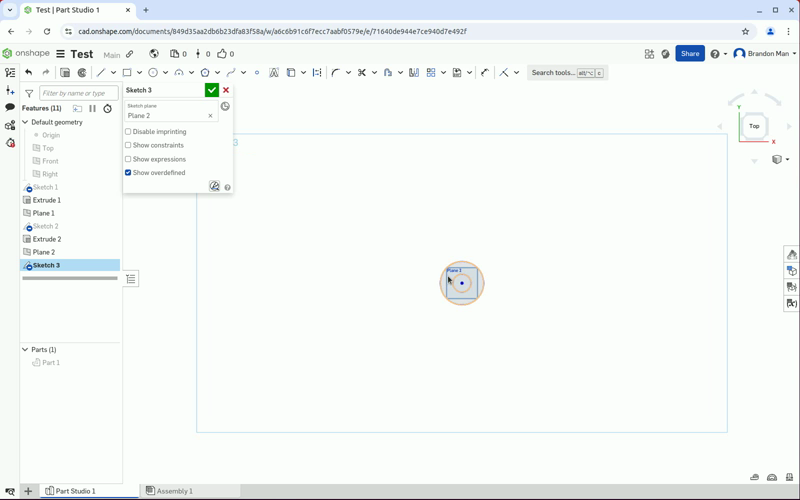
scroll(6)
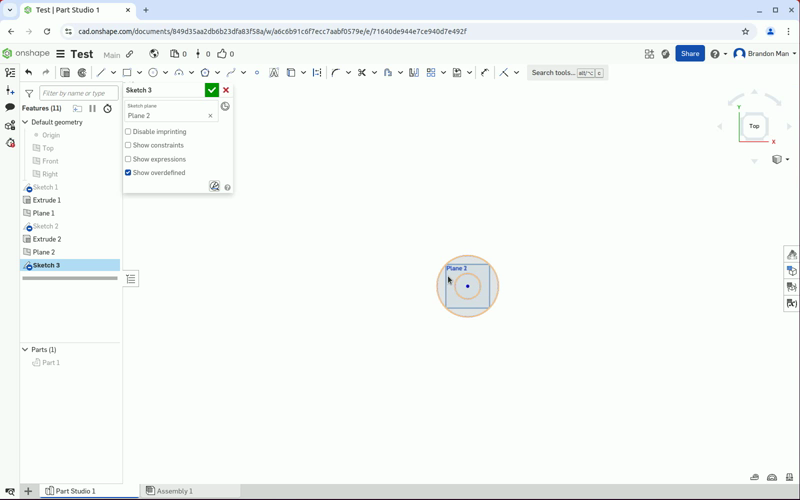
scroll(6)
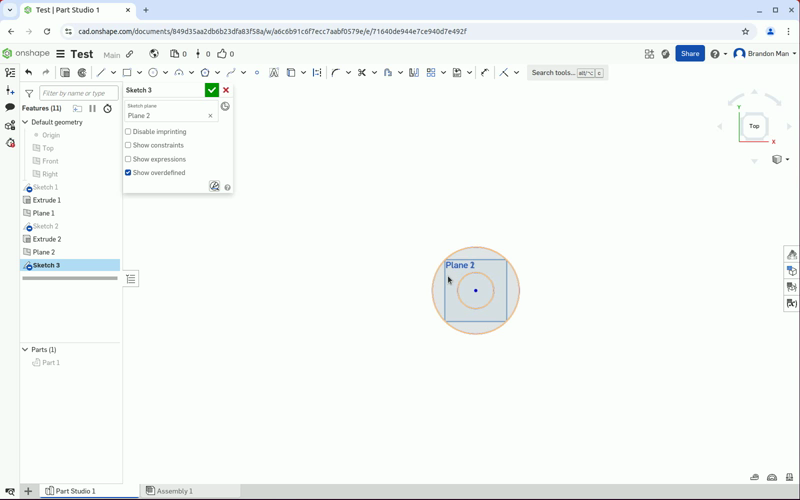
scroll(6)
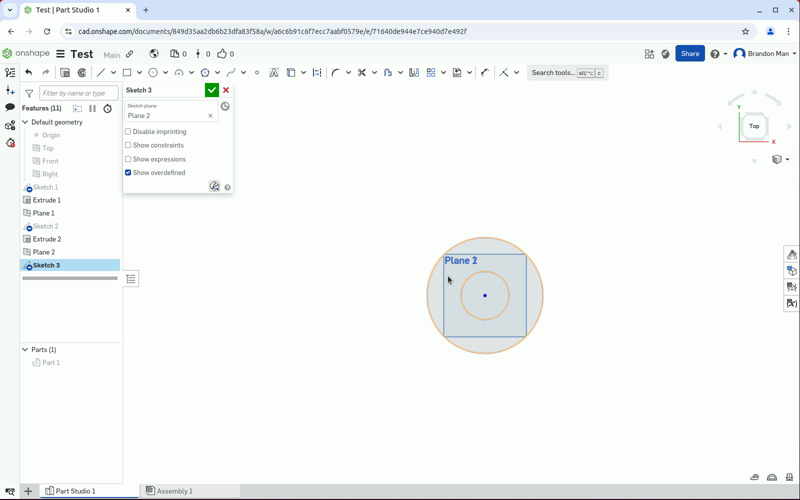
scroll(6)
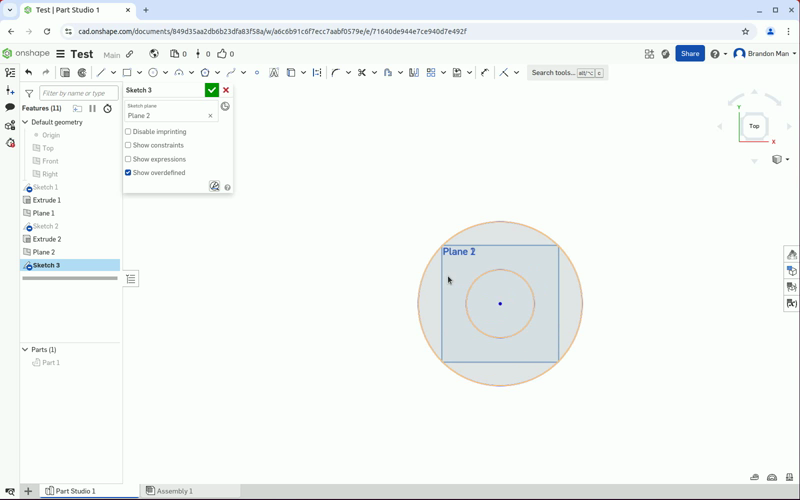
scroll(6)
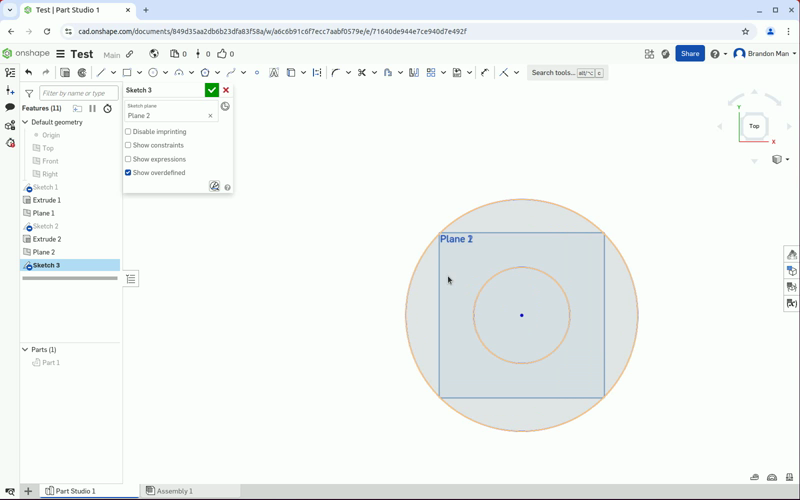
scroll(6)
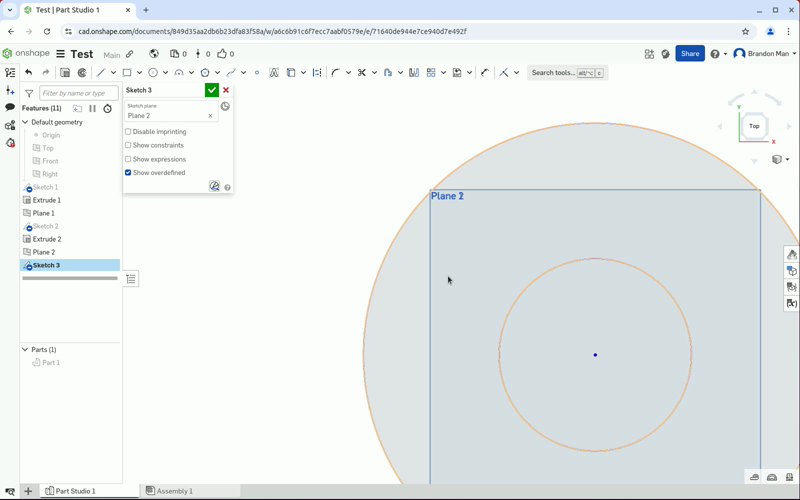
click(448, 275)
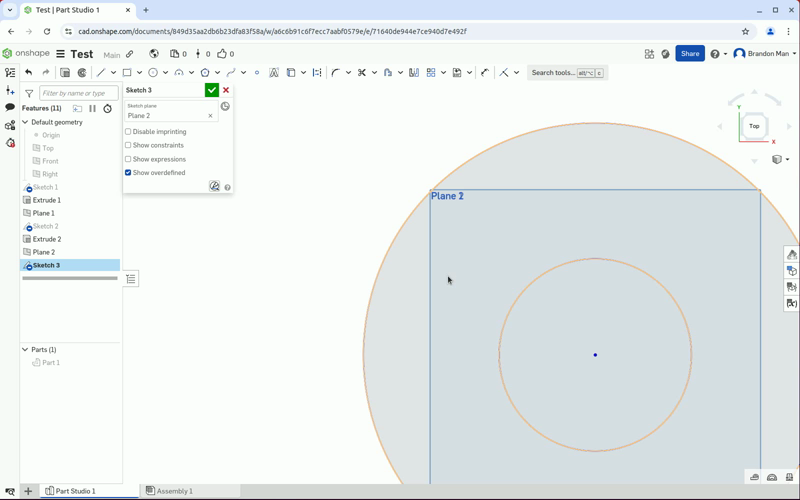
scroll(-6)
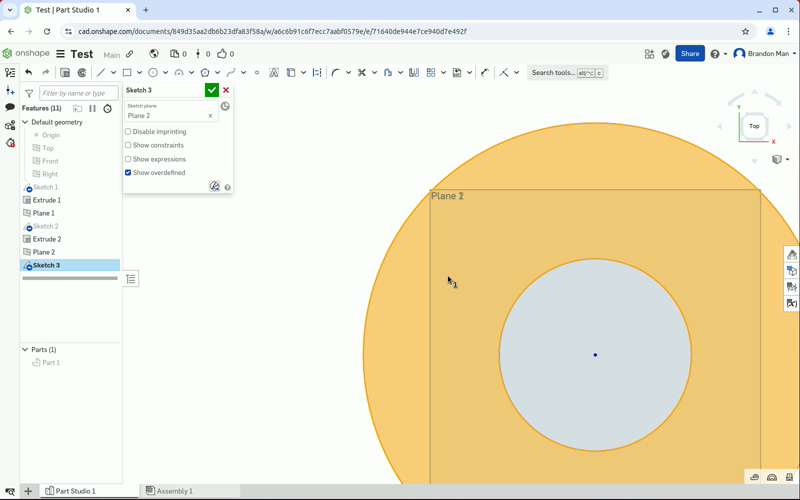
scroll(-6)
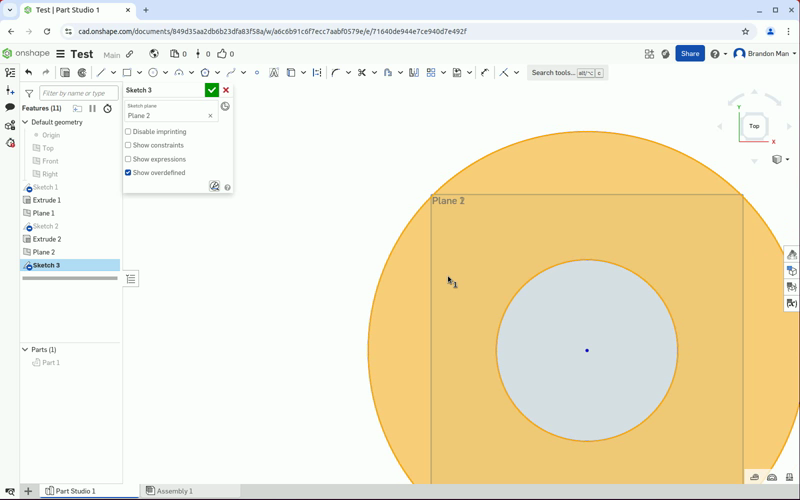
scroll(-6)
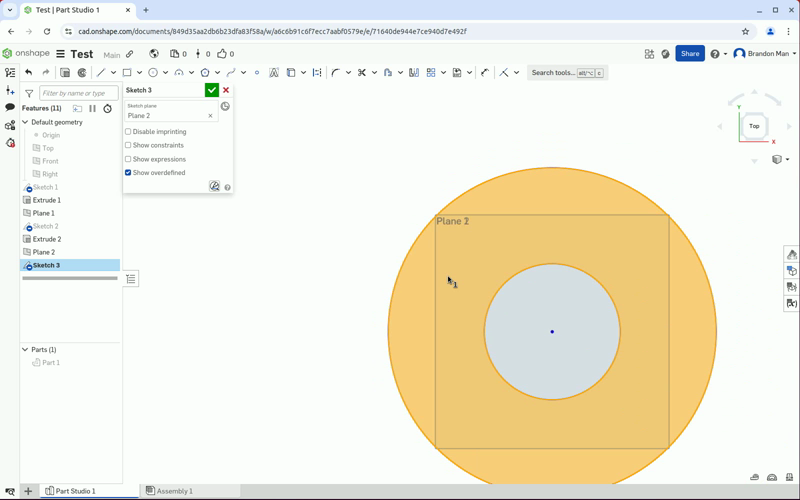
scroll(-6)
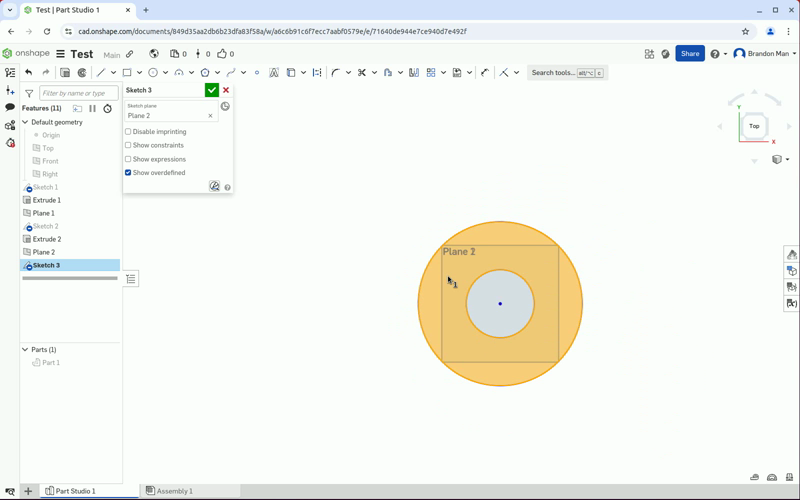
scroll(-6)
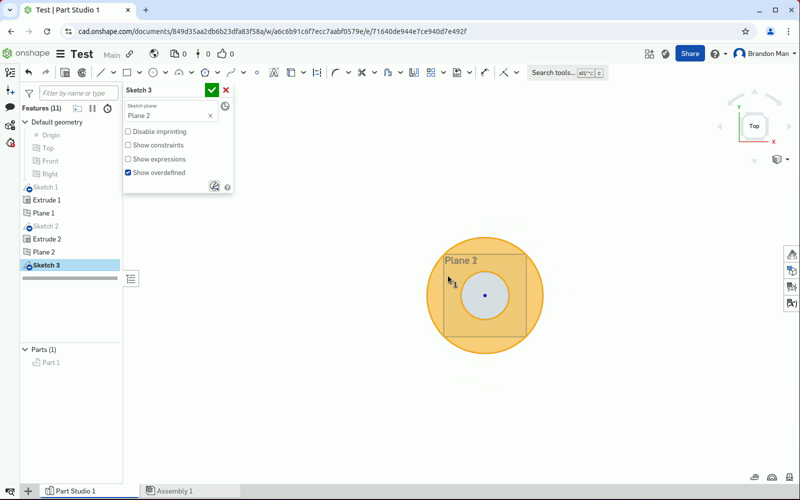
scroll(-6)
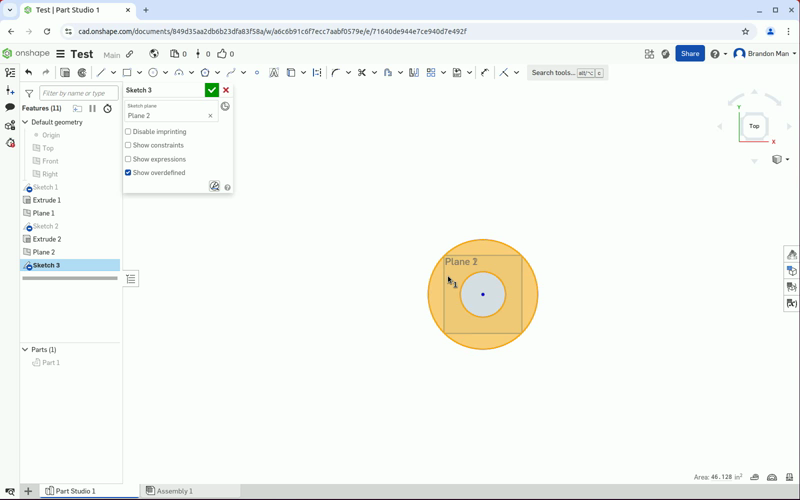
scroll(-6)
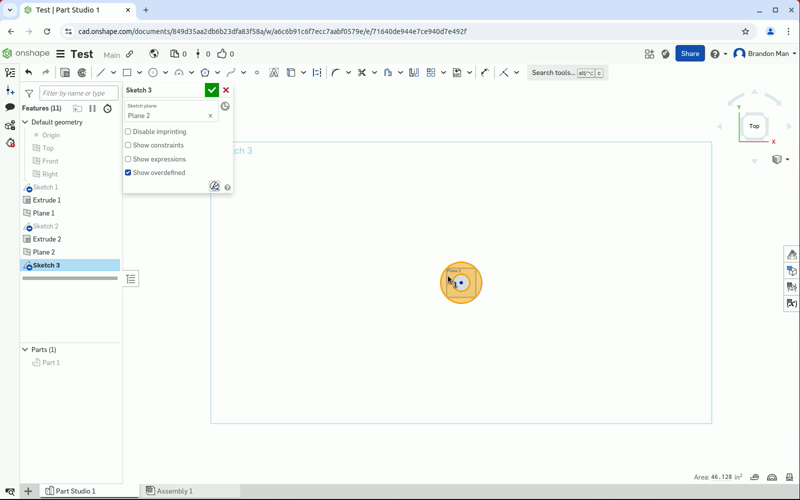
mouse_move(73, 352)
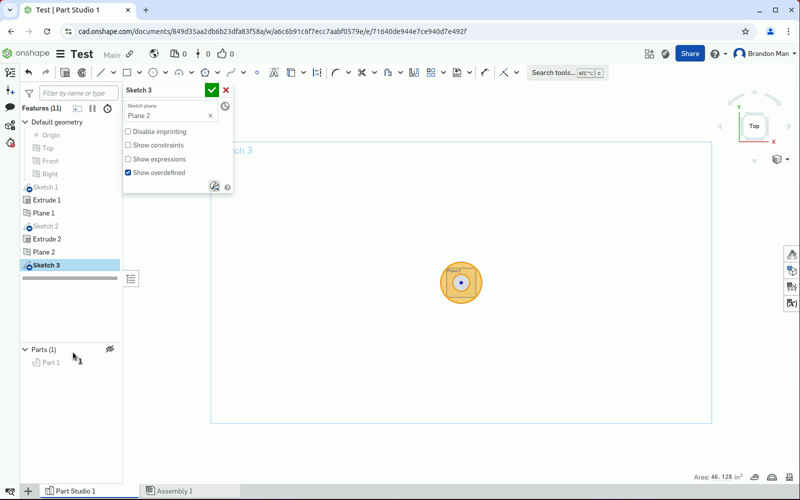
key(shift+y)
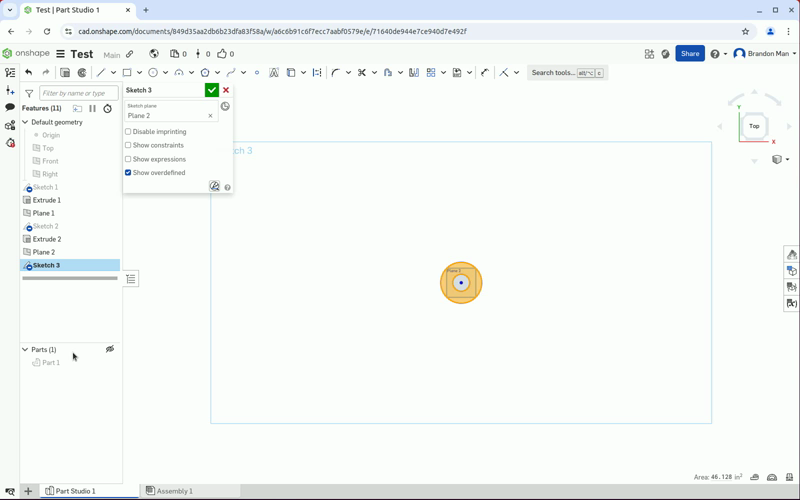
key(shift+e)
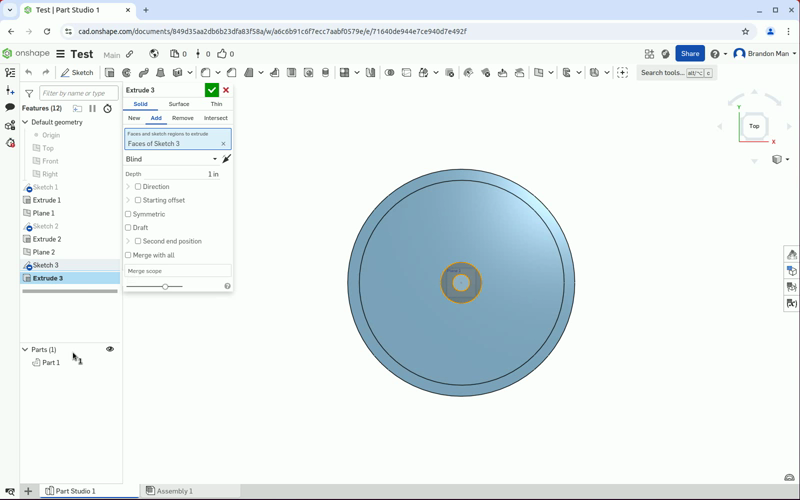
mouse_move(143, 106)
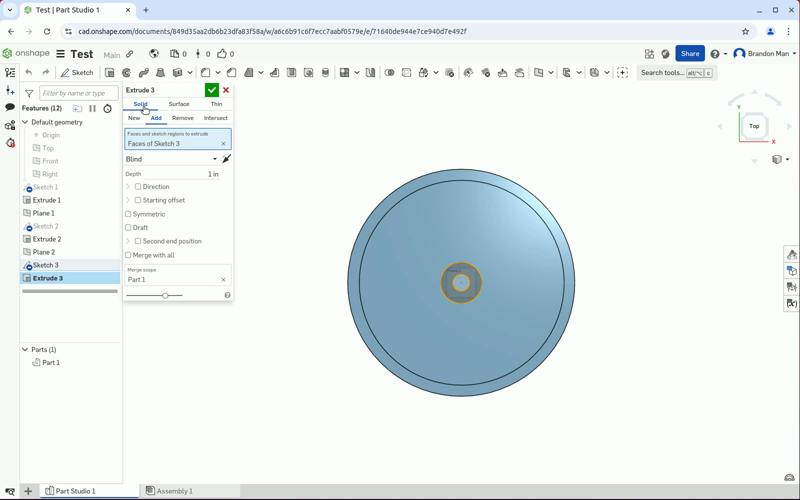
click(143, 106)
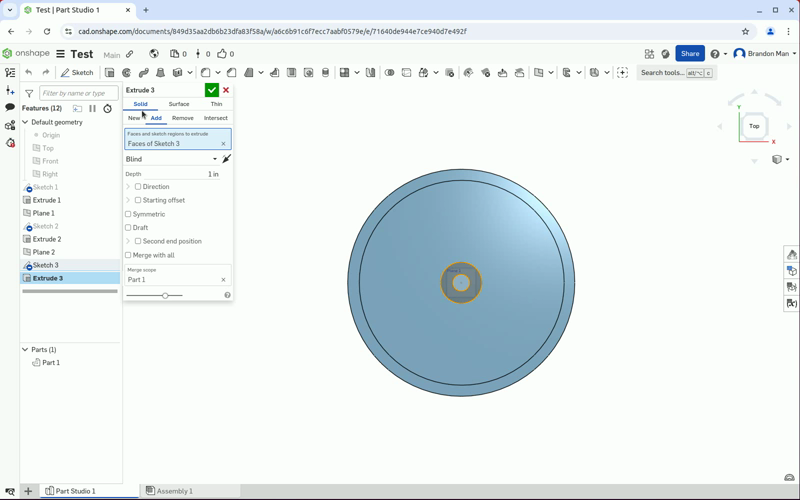
mouse_move(137, 120)
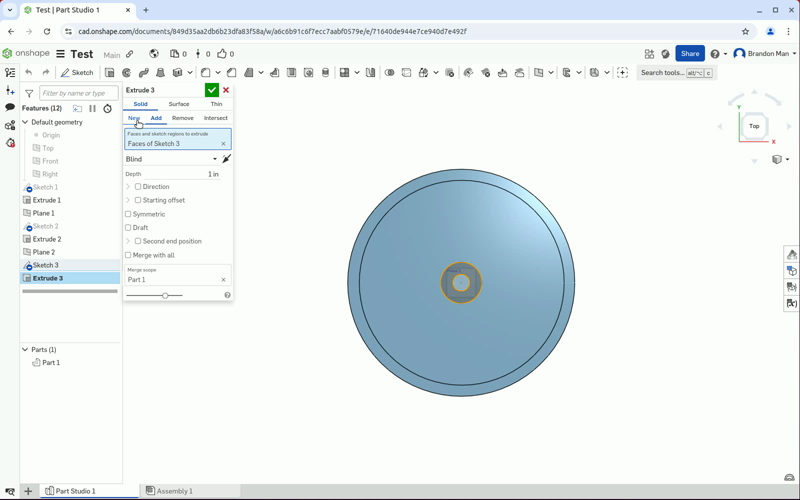
click(137, 120)
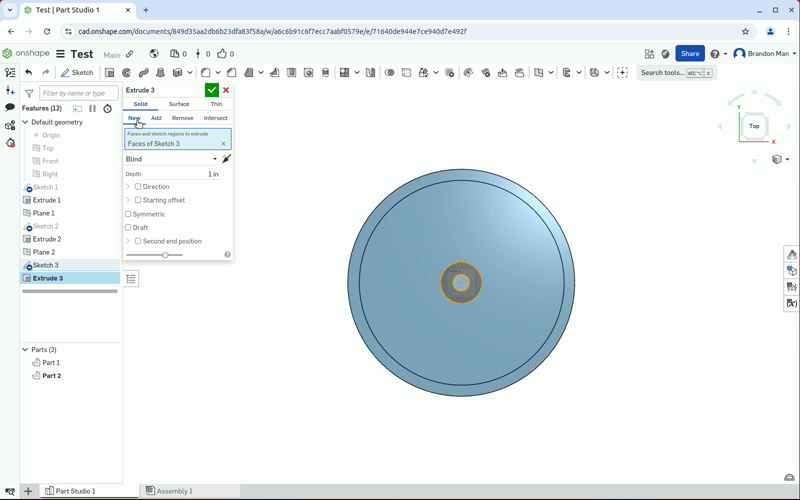
key(tab, 4)
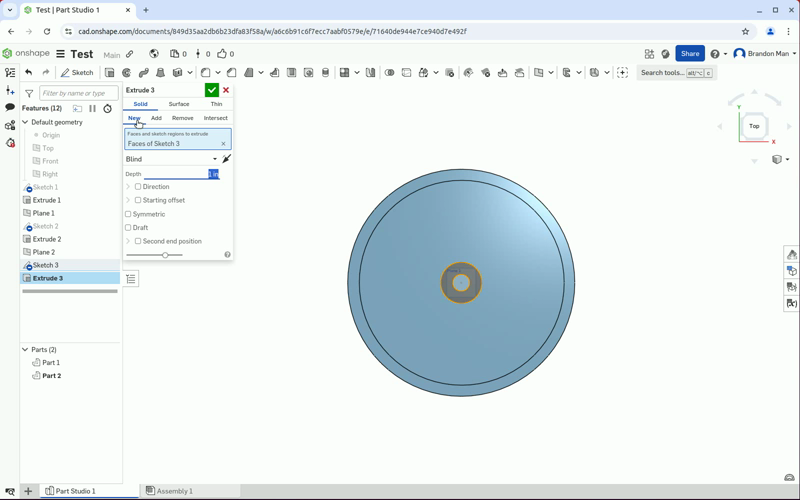
text(6.981)
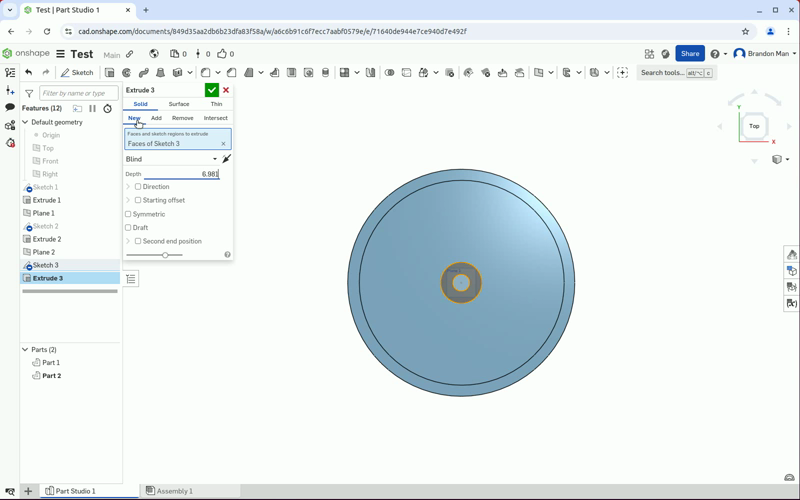
key(enter)
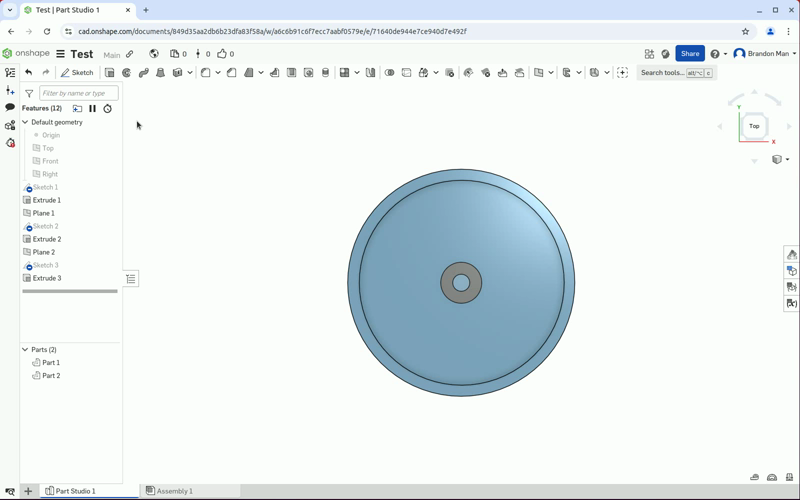
key(shift+h)
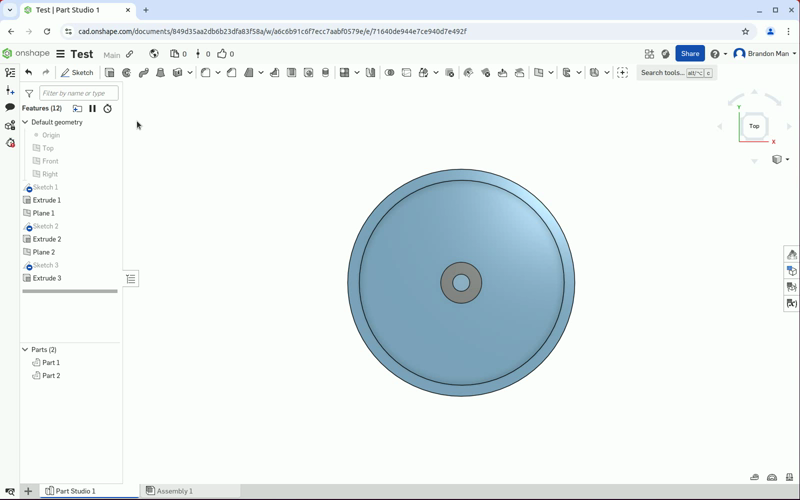
key(shift+h)
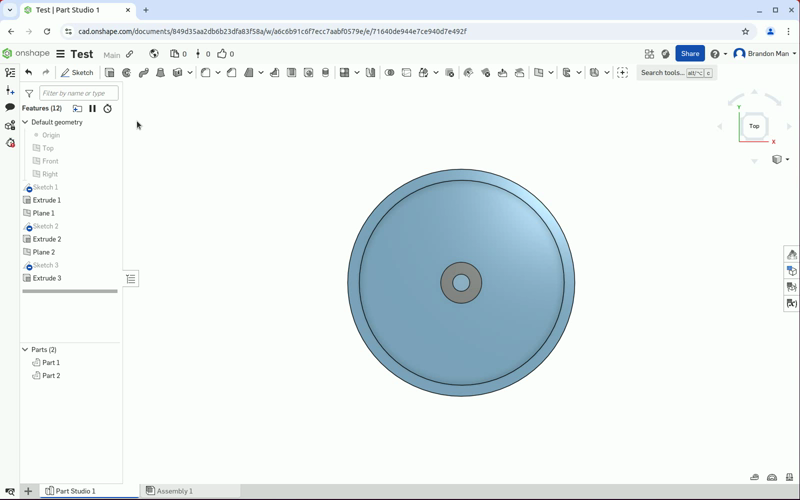
key(shift+7)
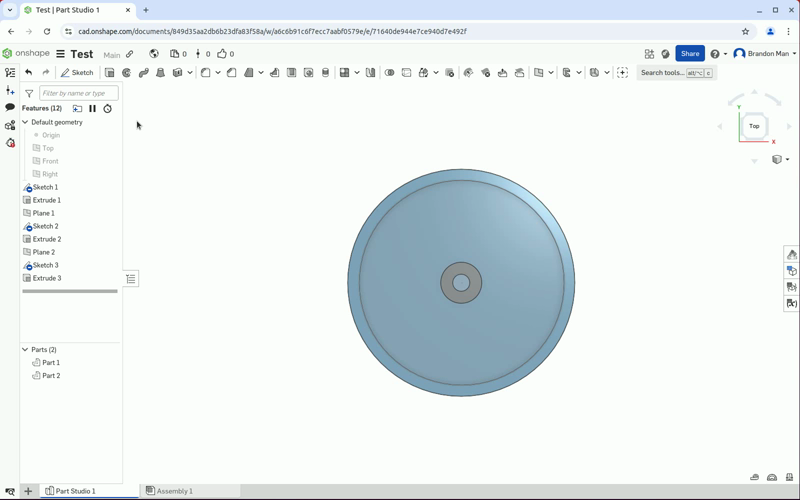
key(up, 3)
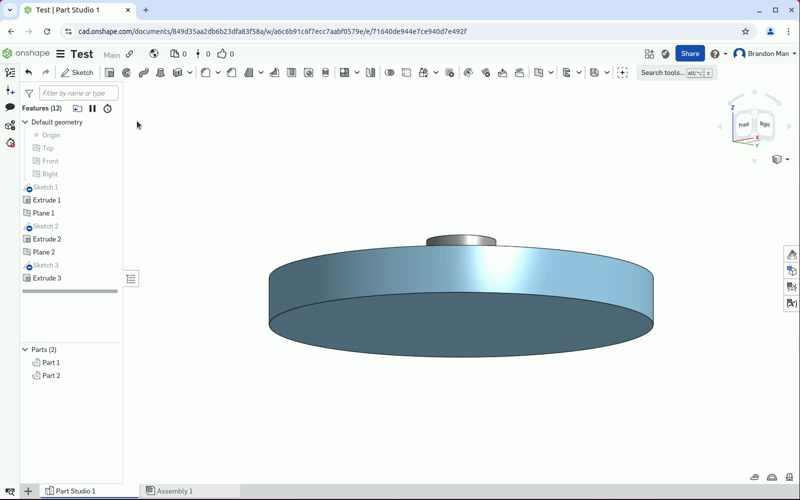
key(left, 3)
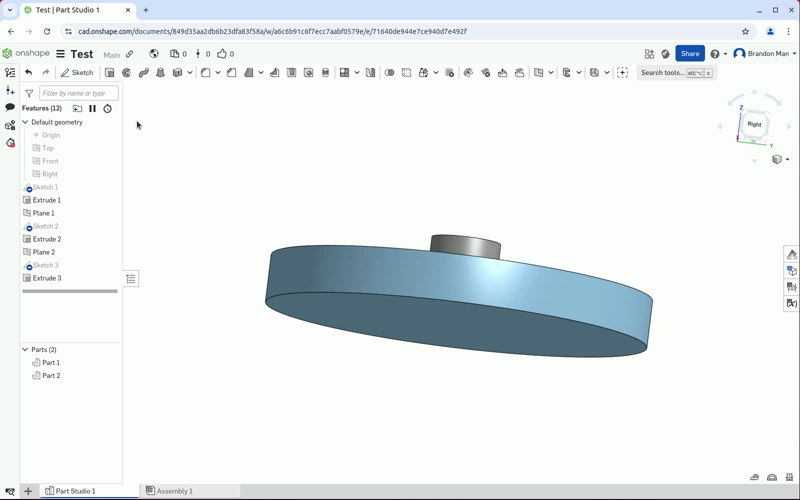
key(right, 3)
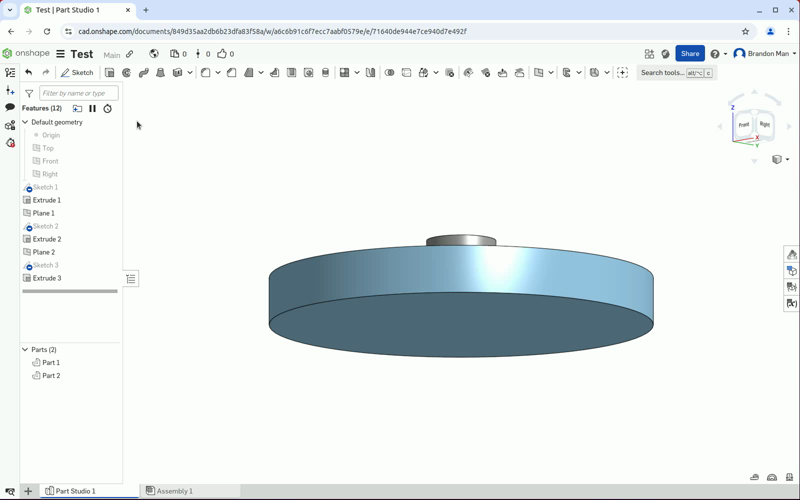
key(down, 3)
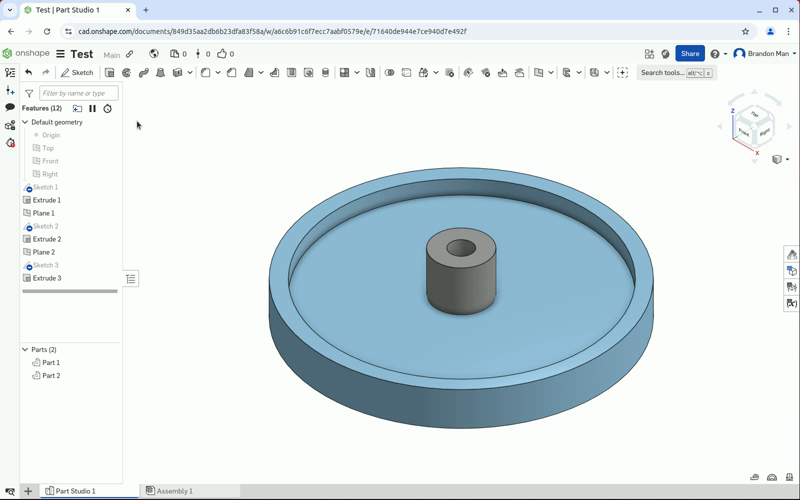
mouse_move(73, 189)
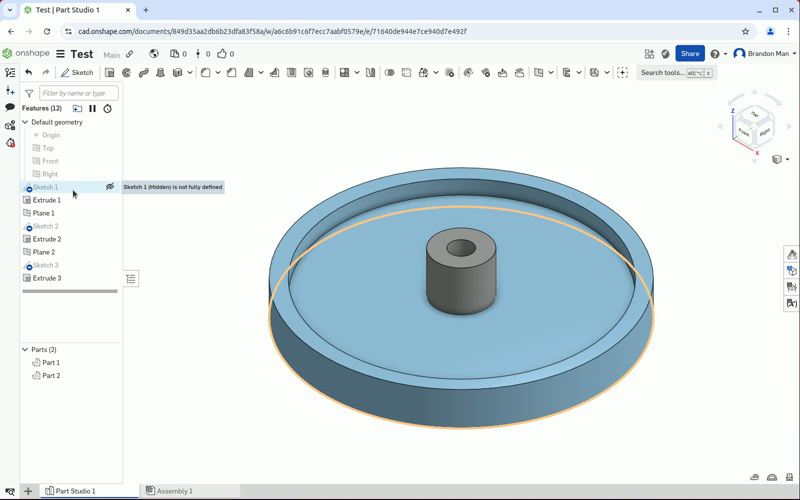
click(73, 189)